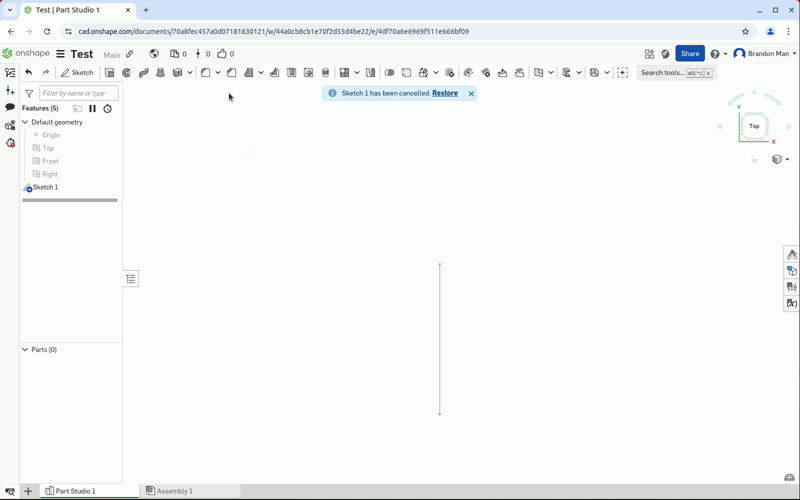
key(shift+h)
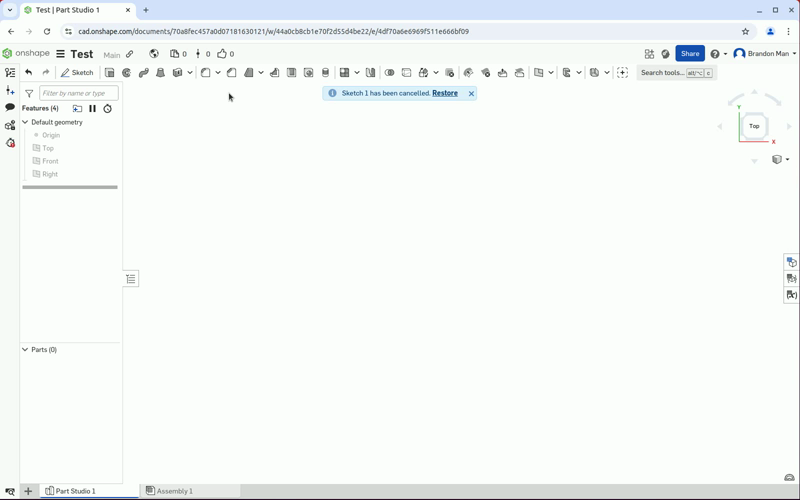
mouse_move(73, 352)
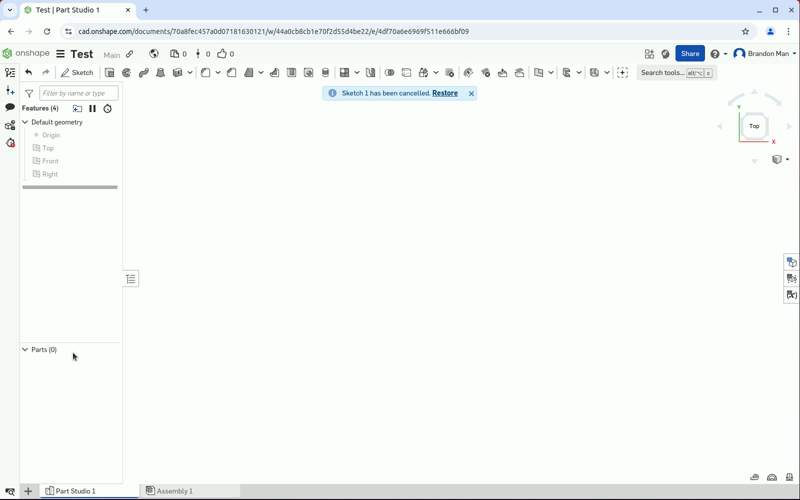
key(y)
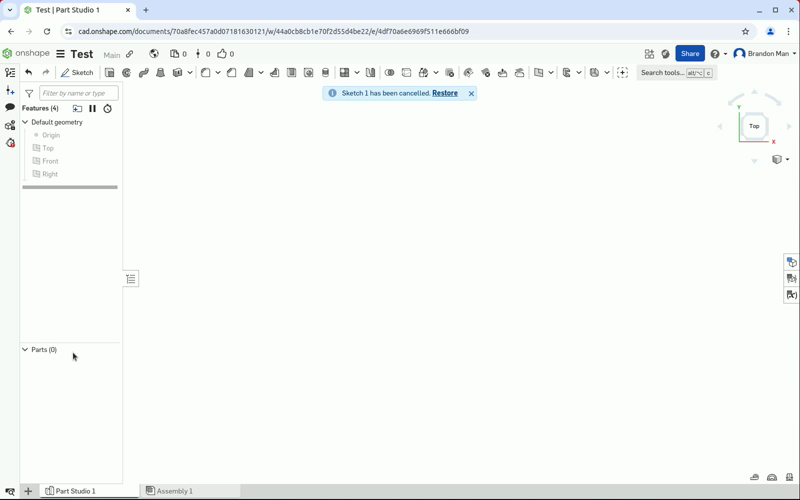
key(shift+p)
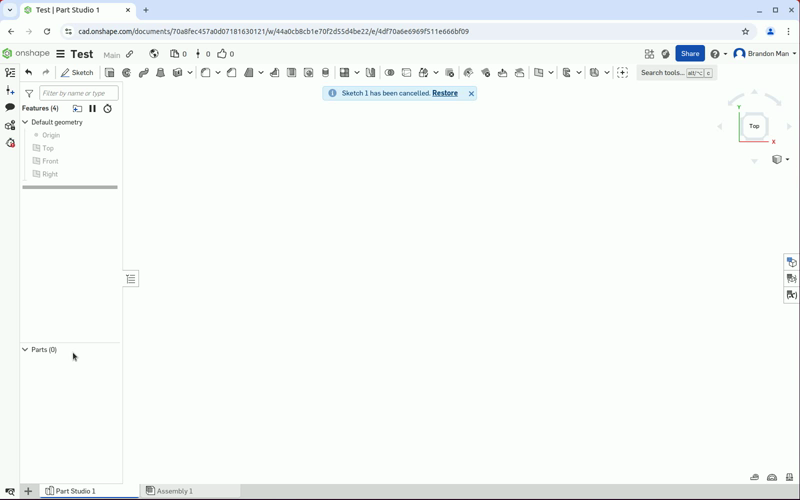
key(space)
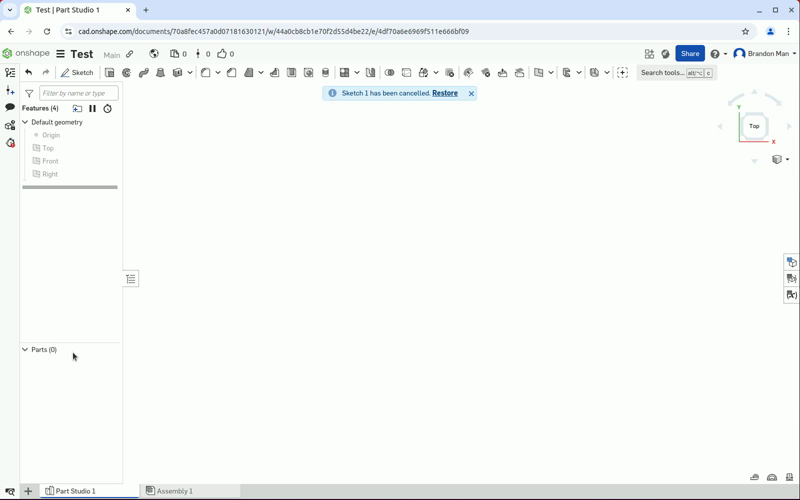
key_down(shift)
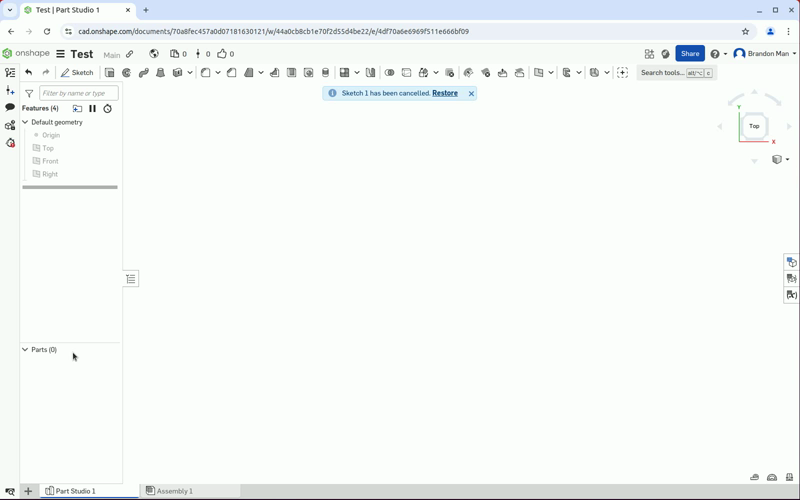
key(up)
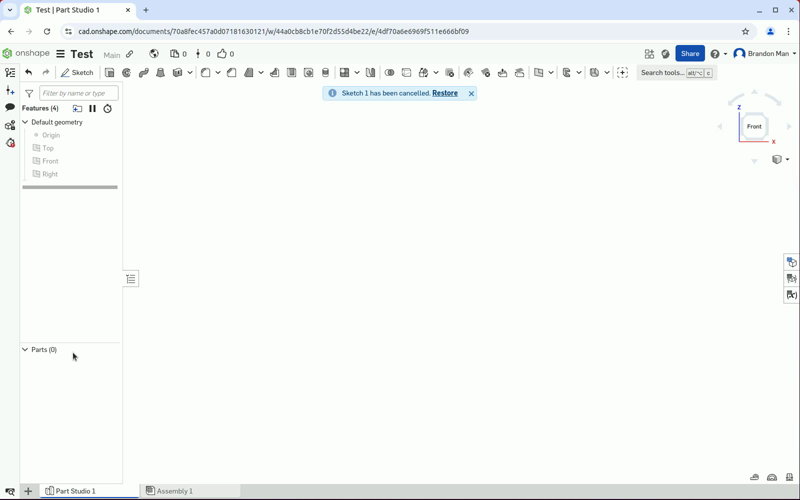
key_up(shift)
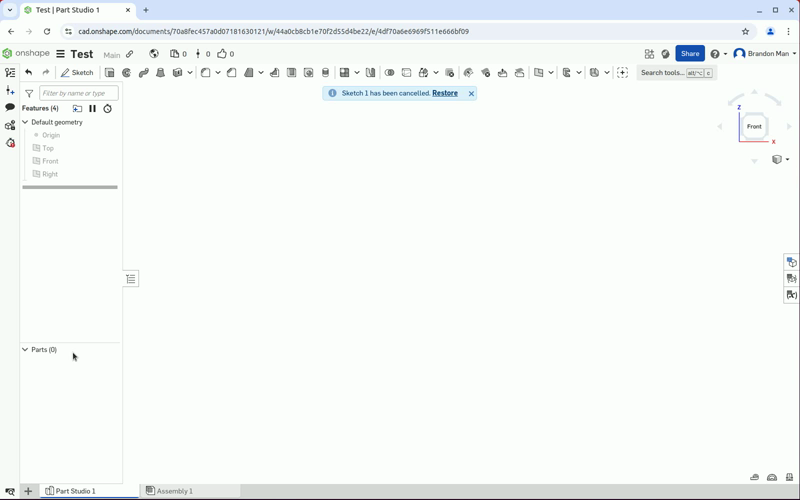
mouse_move(73, 352)
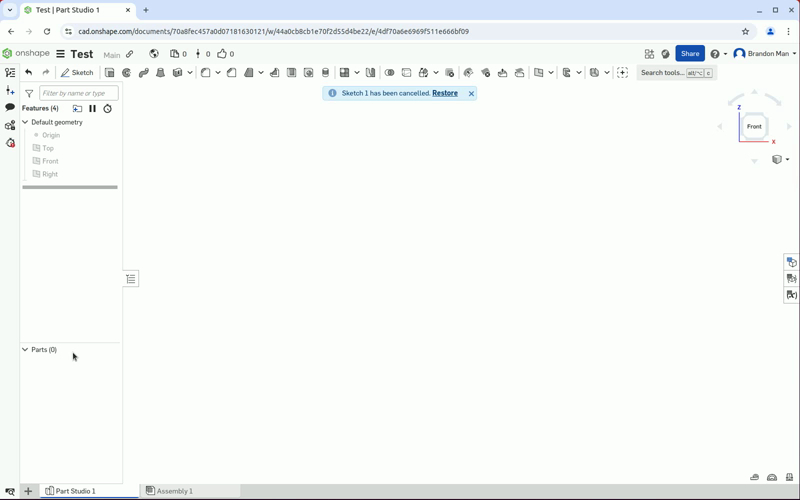
key(shift+y)
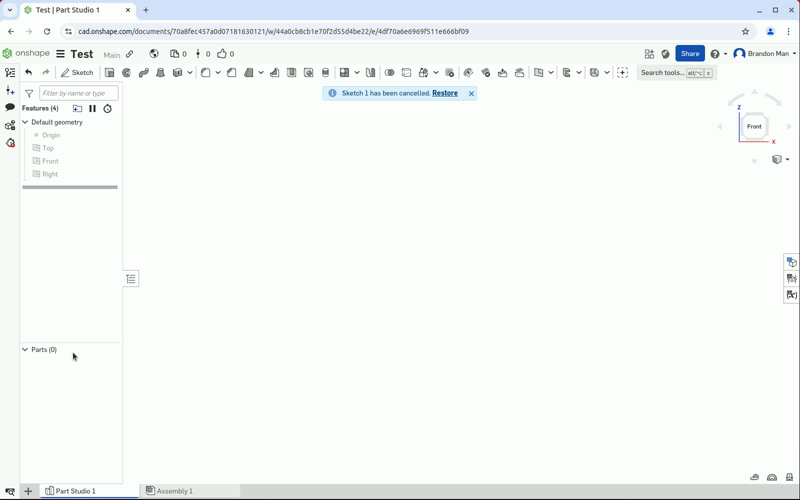
key(shift+s)
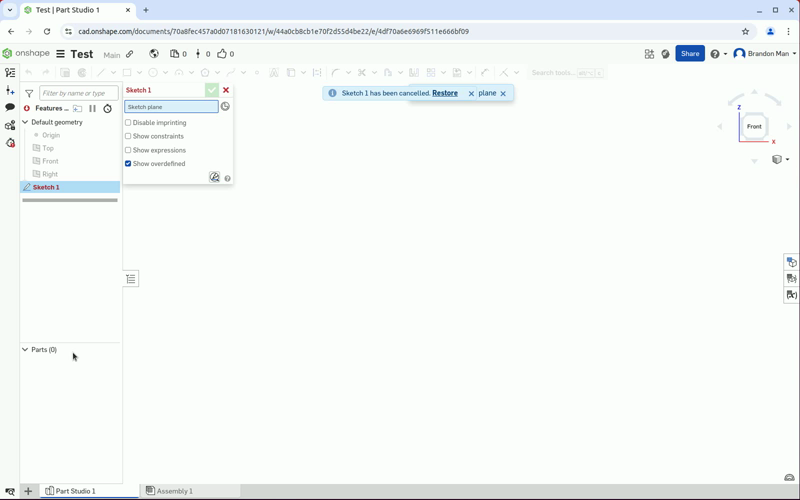
mouse_move(73, 163)
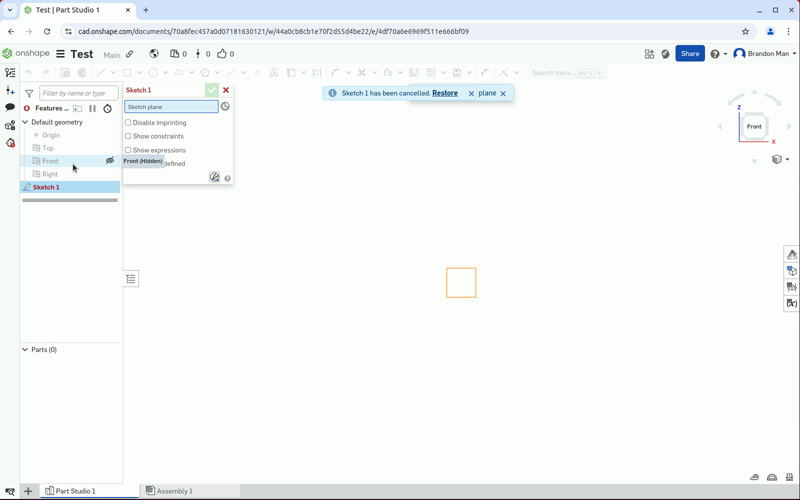
click(73, 163)
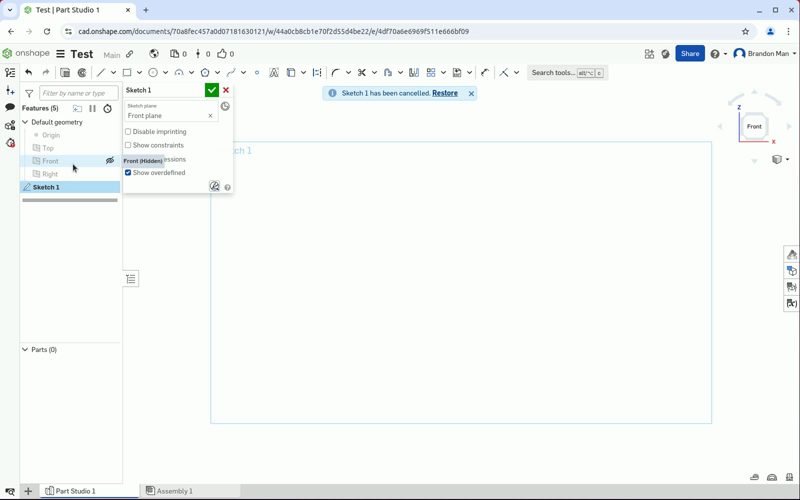
mouse_move(73, 352)
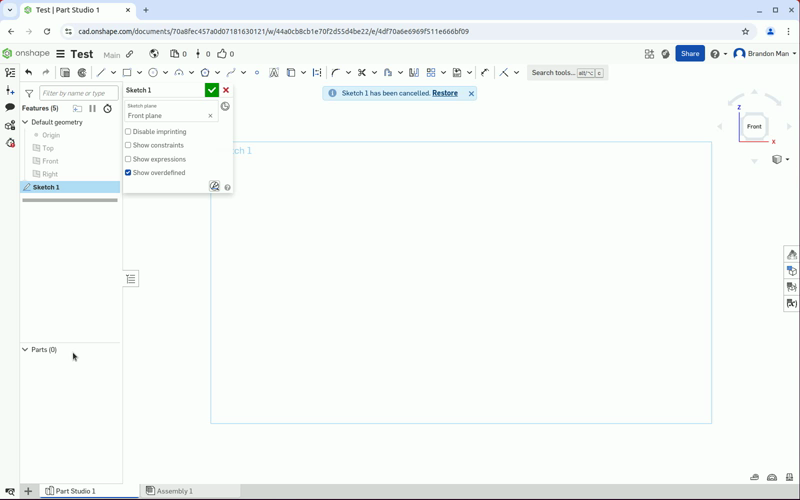
key(y)
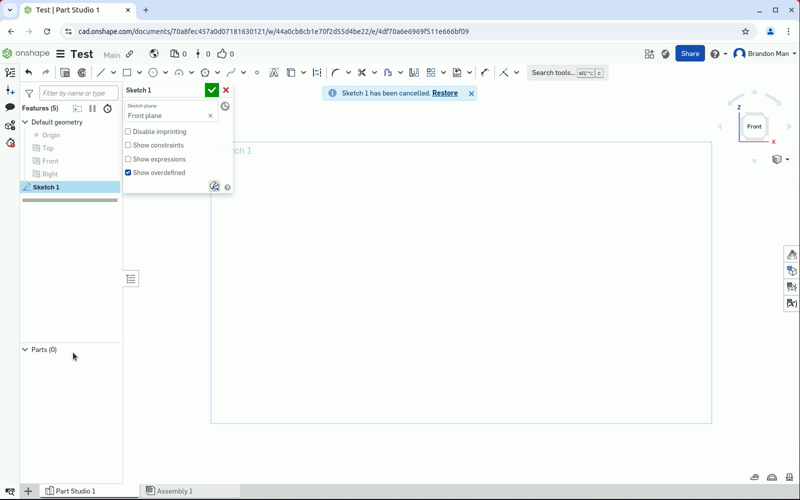
key(l)
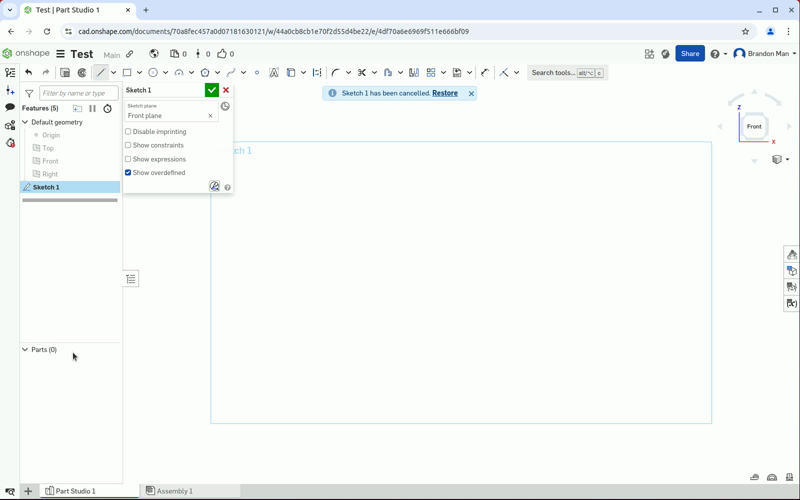
key_down(shift)
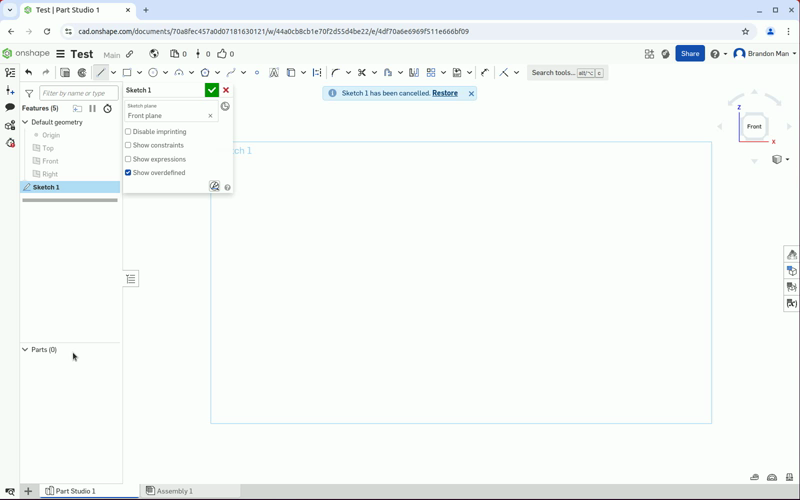
mouse_move(430, 223)
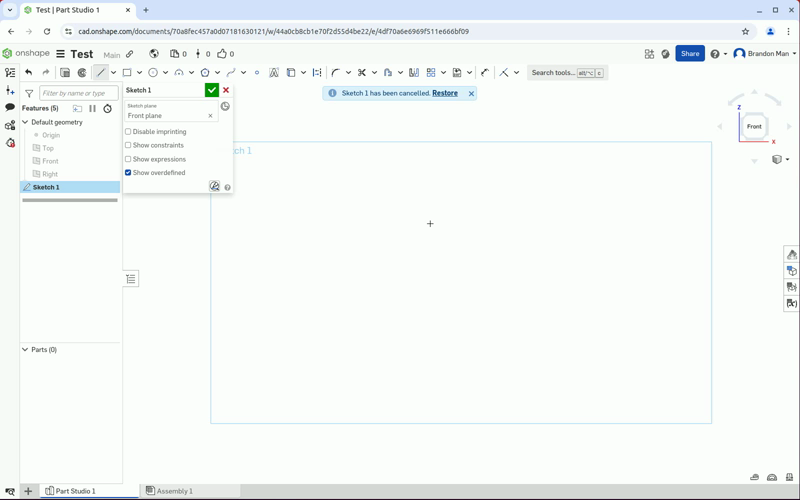
click(430, 223)
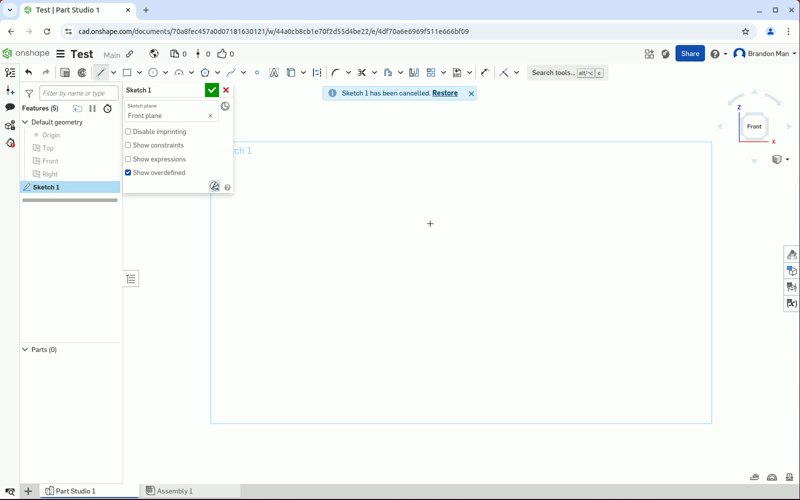
key_up(shift)
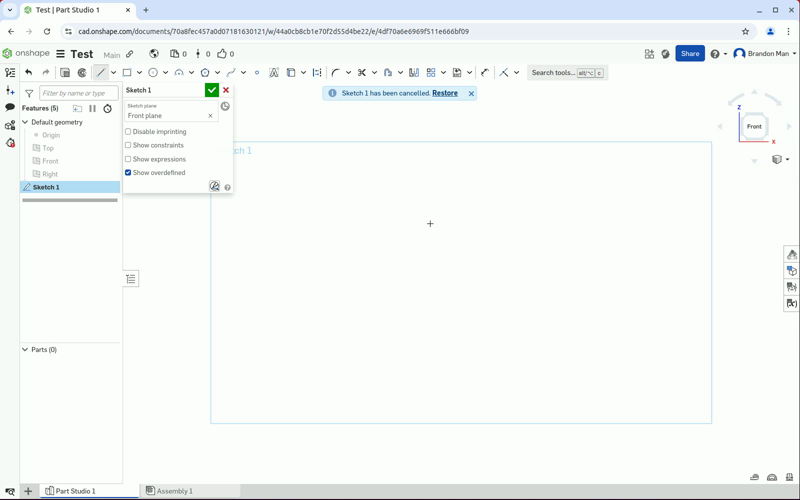
key_down(shift)
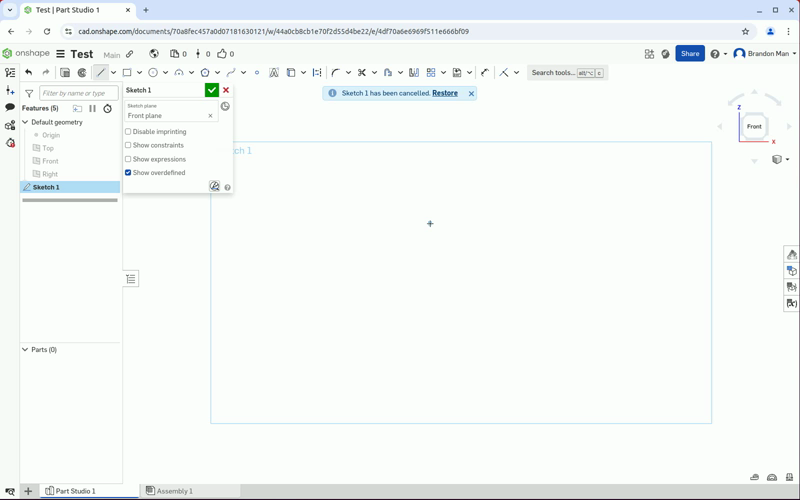
mouse_move(490, 223)
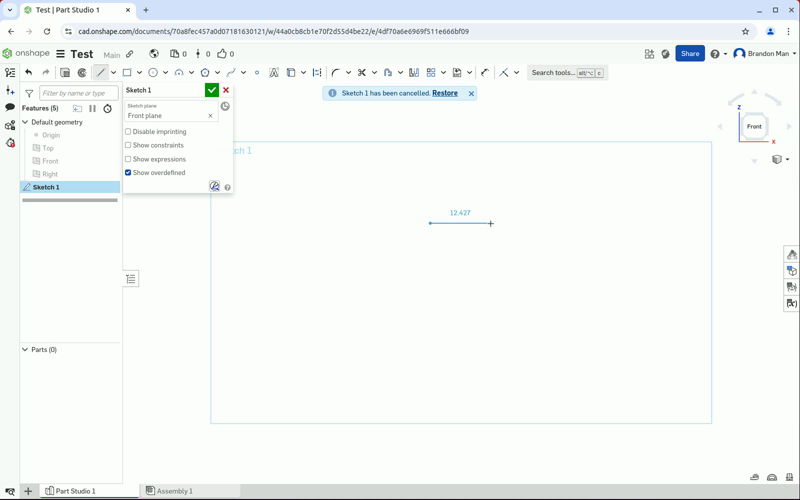
click(490, 223)
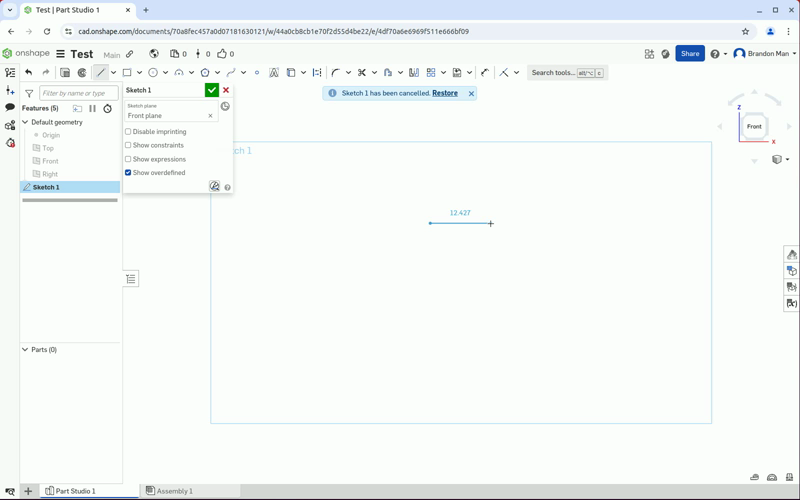
key_up(shift)
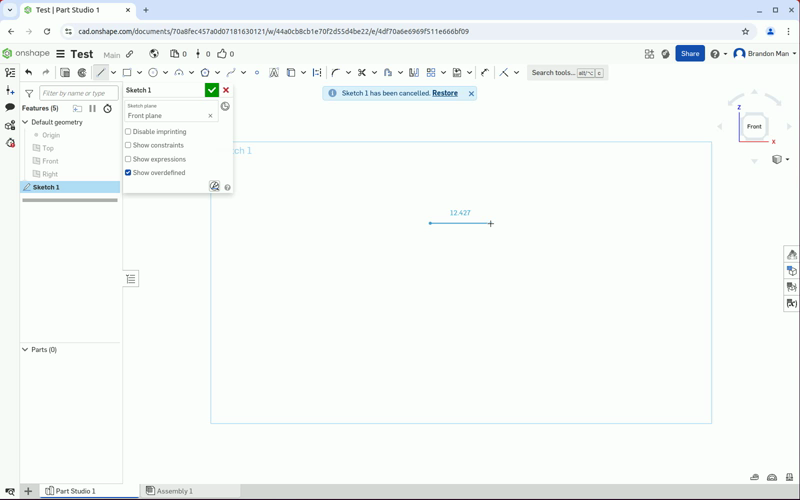
key_down(shift)
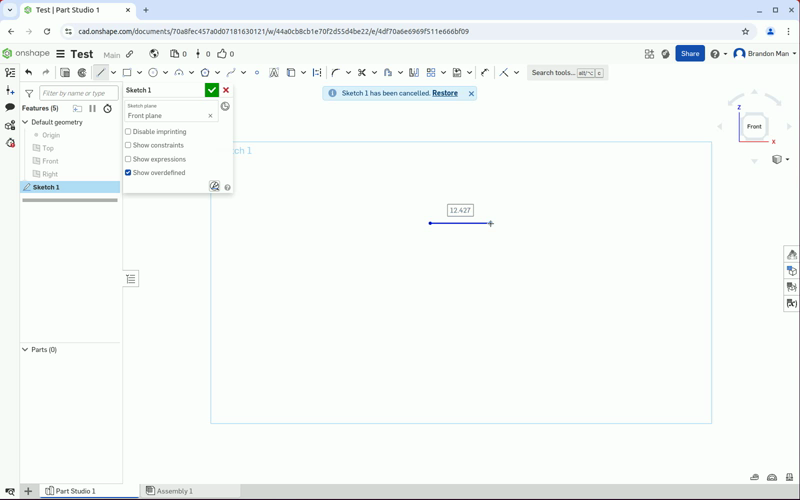
mouse_move(460, 170)
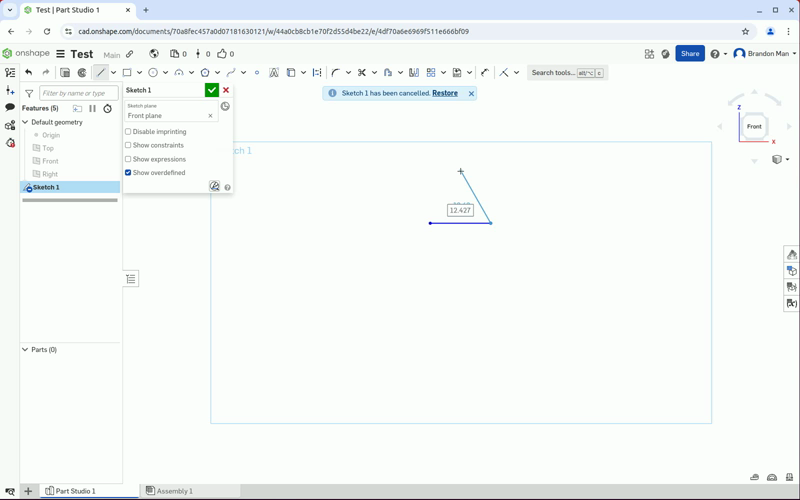
click(460, 170)
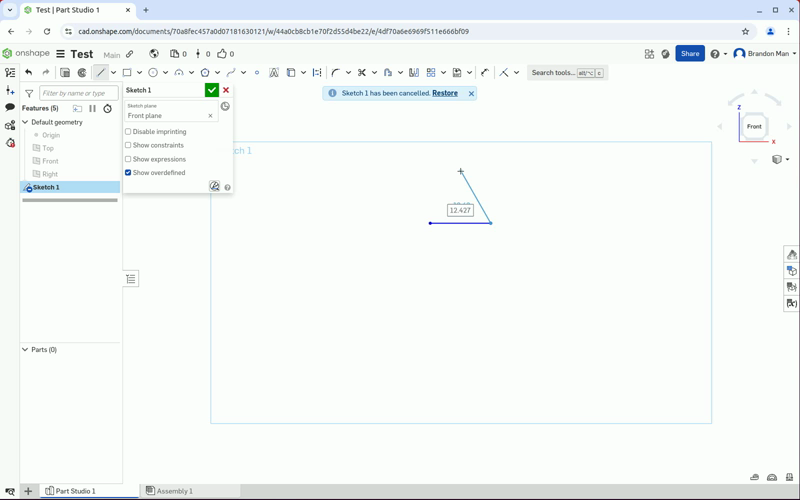
key_up(shift)
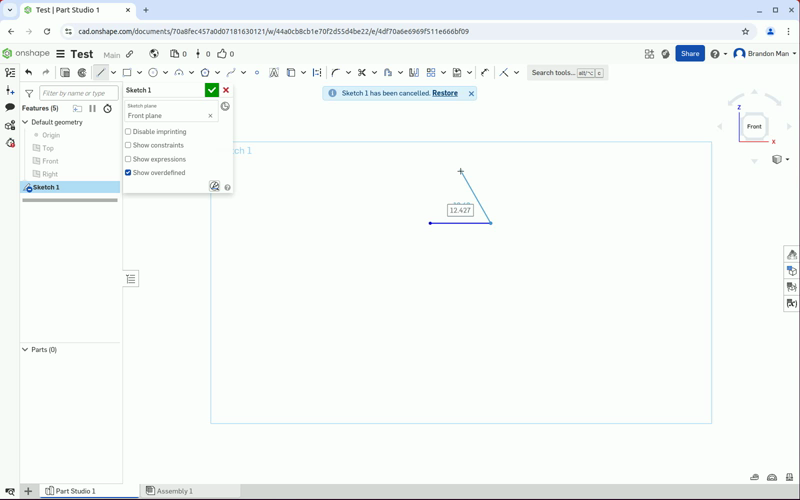
key_down(shift)
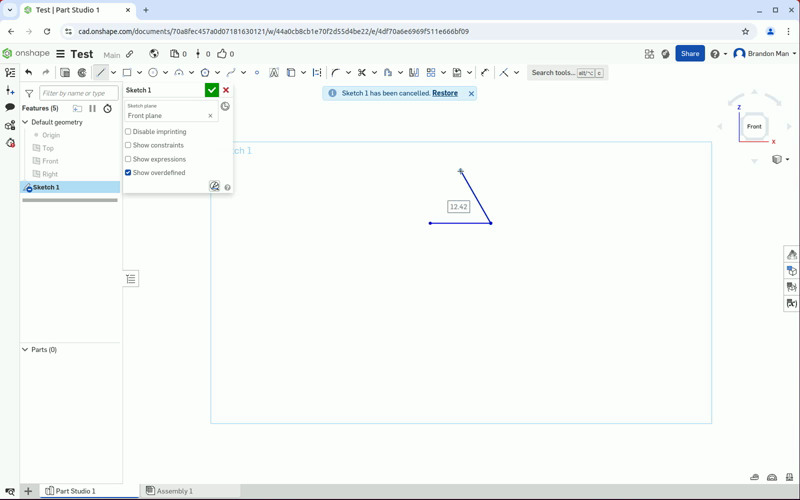
mouse_move(430, 223)
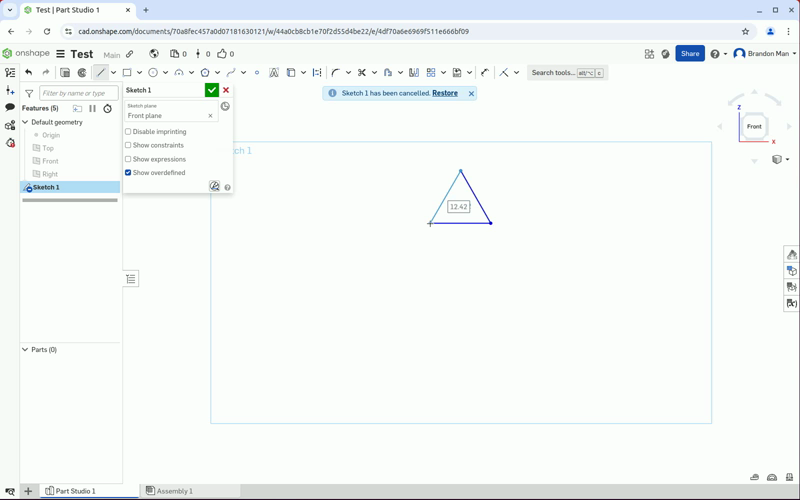
key_up(shift)
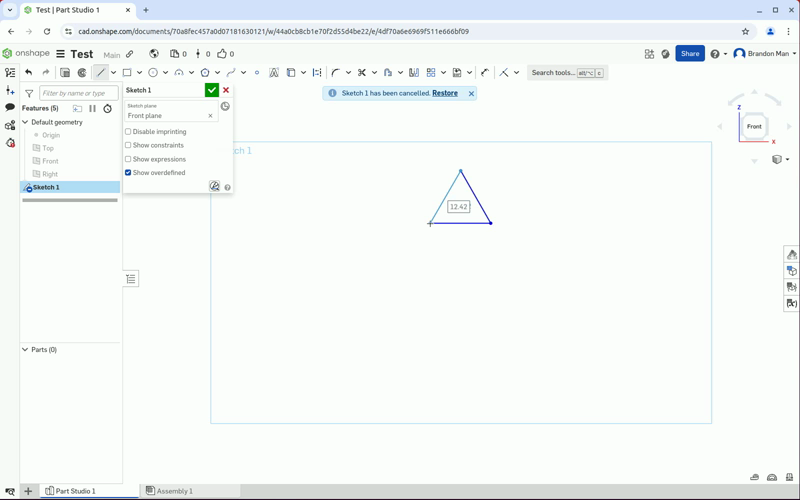
click(430, 223)
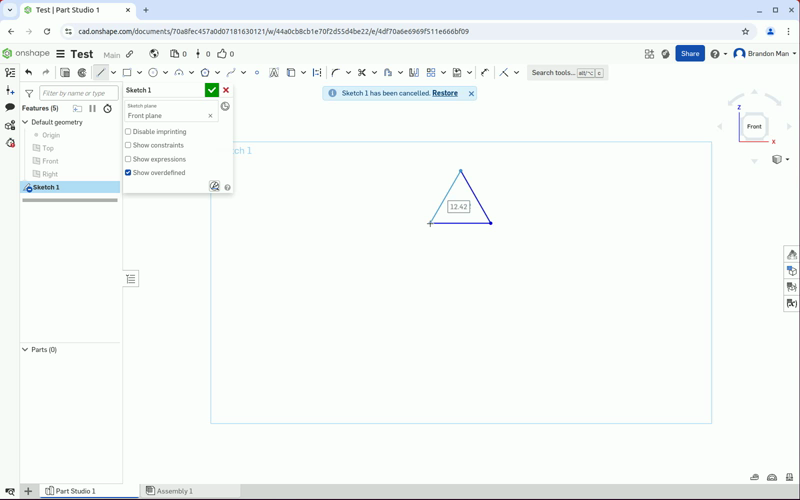
key(esc)
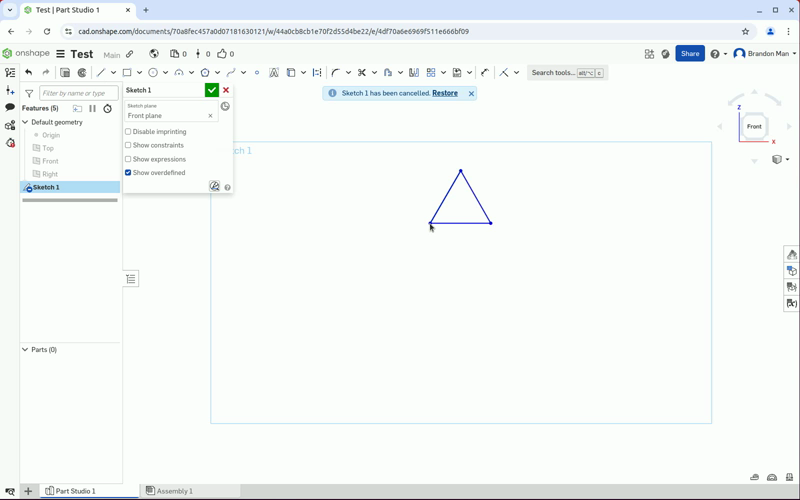
mouse_move(468, 219)
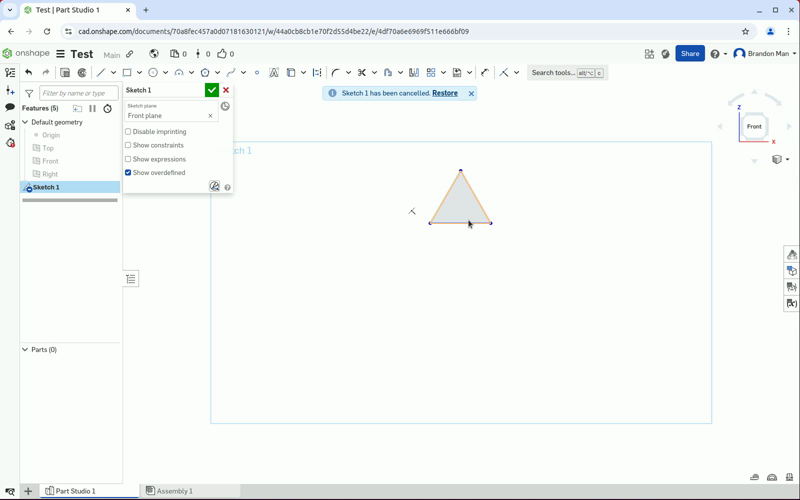
scroll(6)
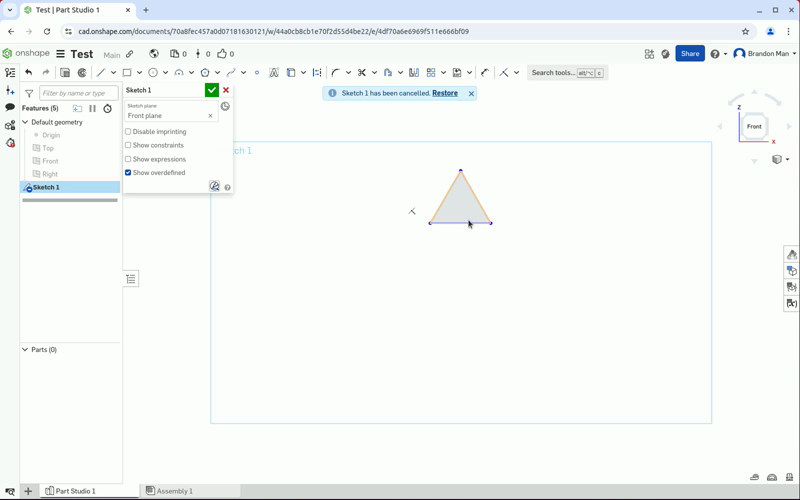
scroll(6)
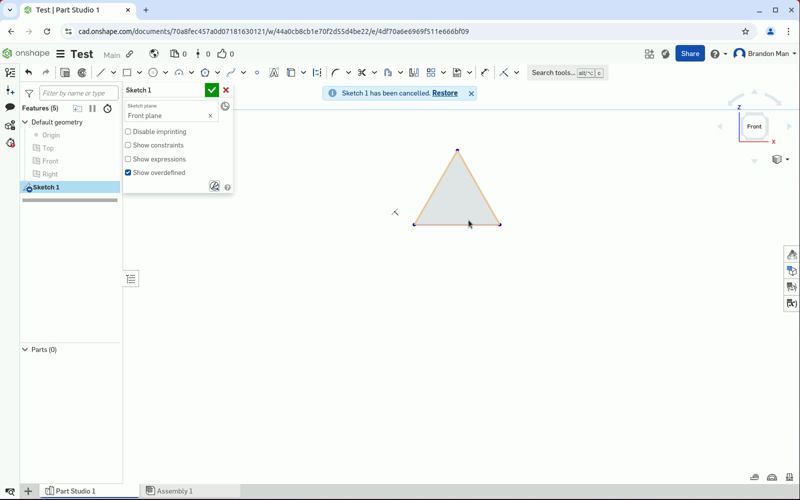
scroll(6)
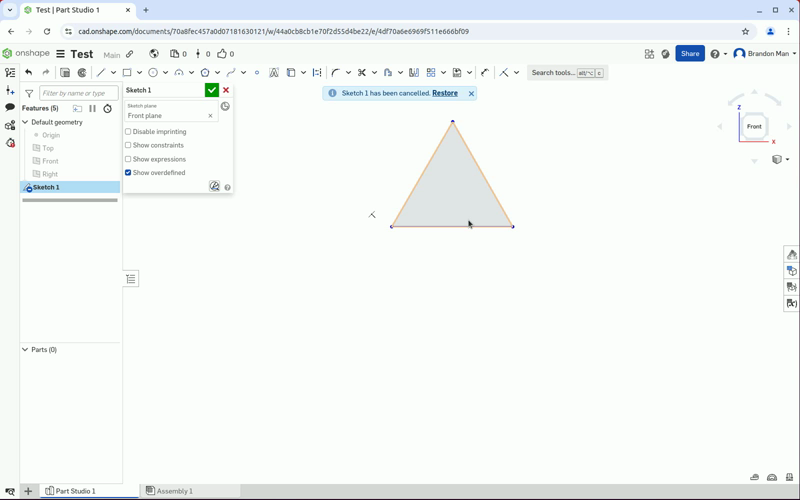
scroll(6)
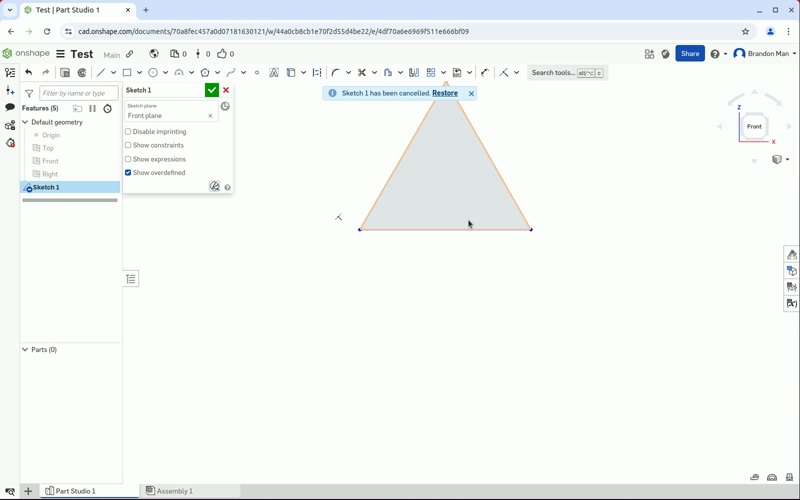
scroll(6)
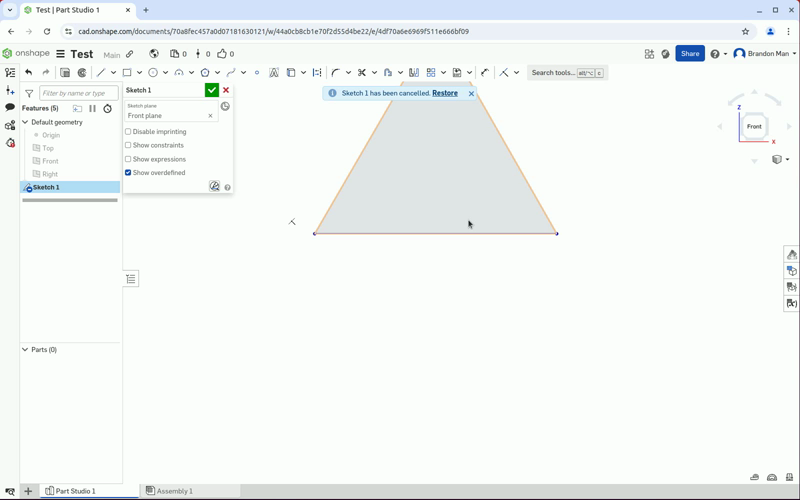
scroll(6)
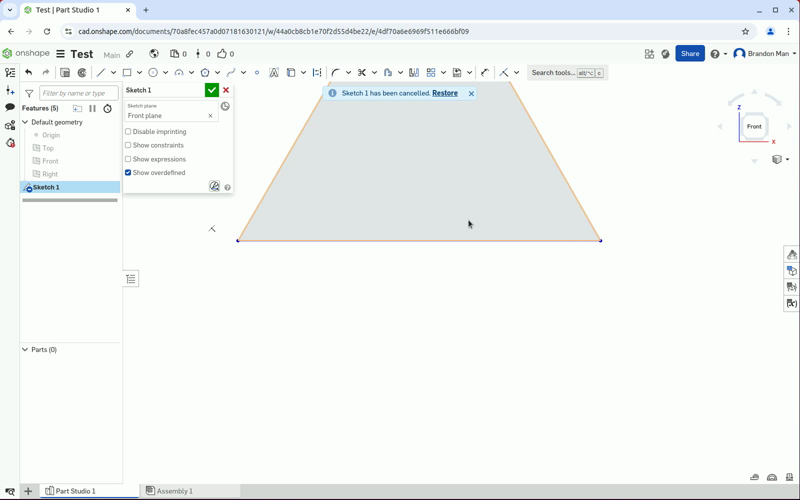
scroll(6)
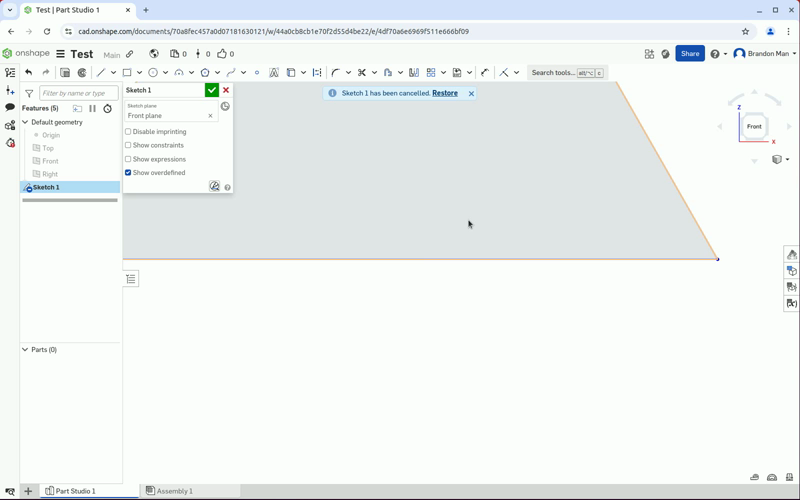
click(468, 219)
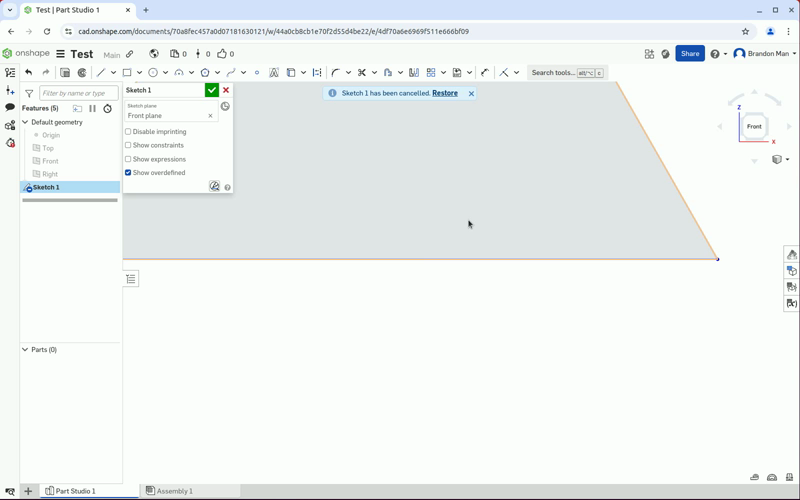
scroll(-6)
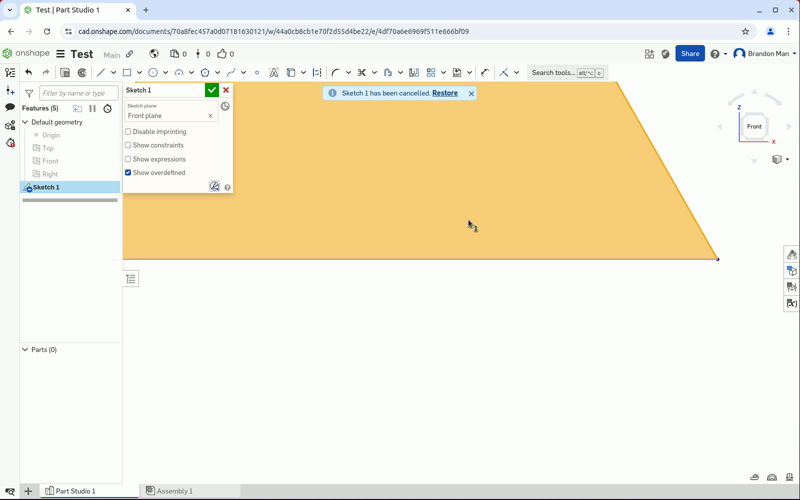
scroll(-6)
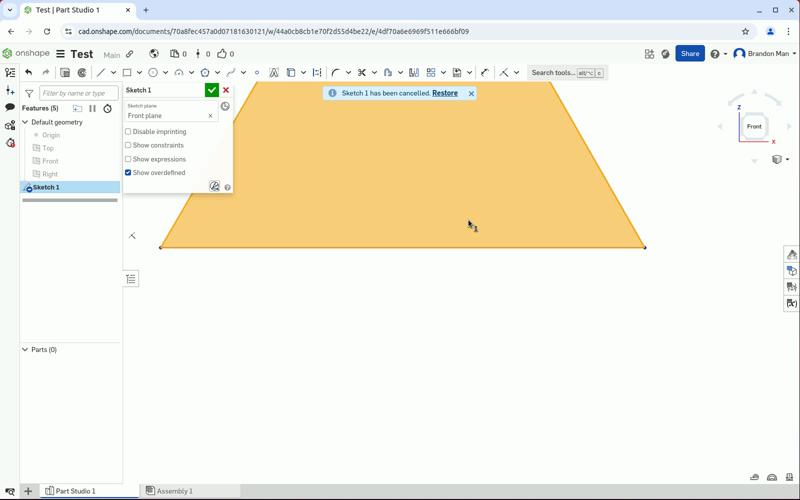
scroll(-6)
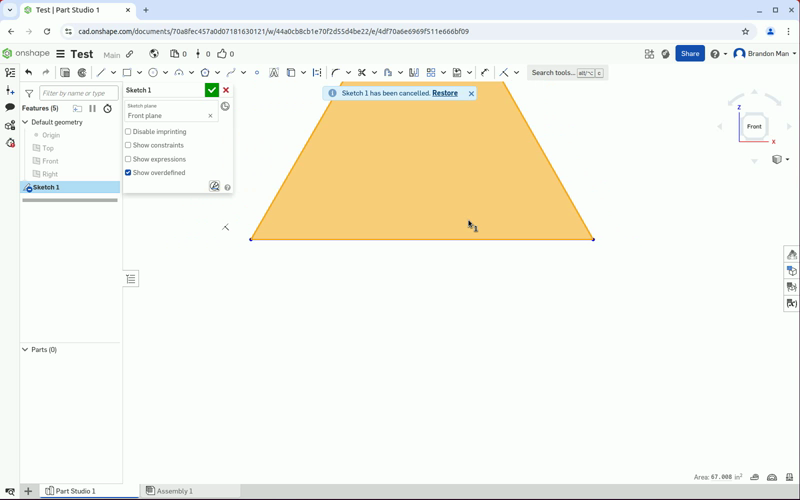
scroll(-6)
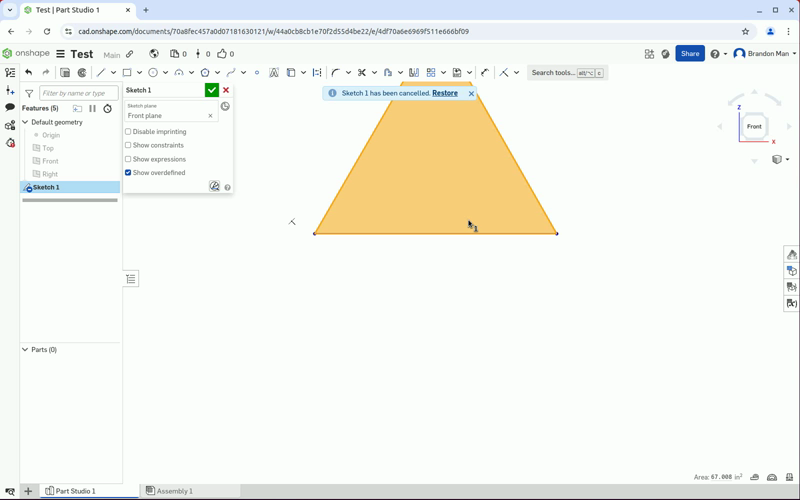
scroll(-6)
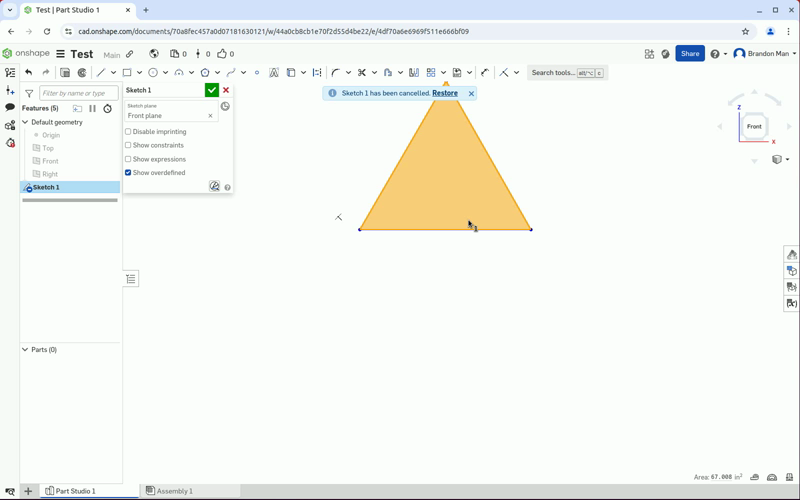
scroll(-6)
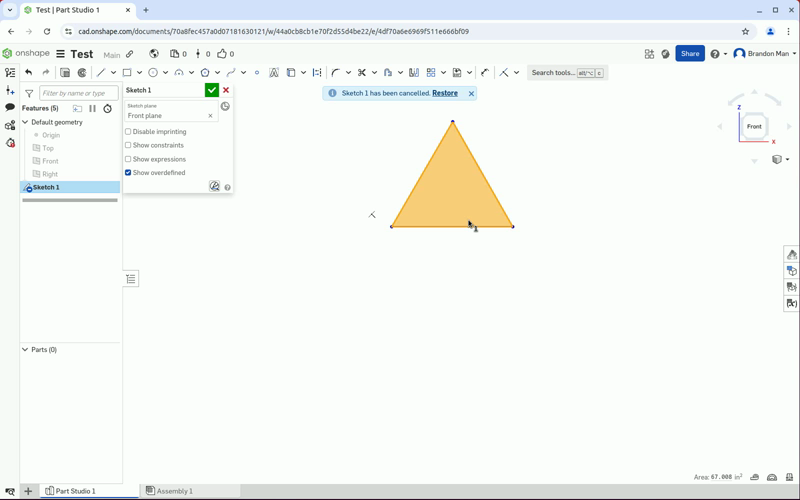
scroll(-6)
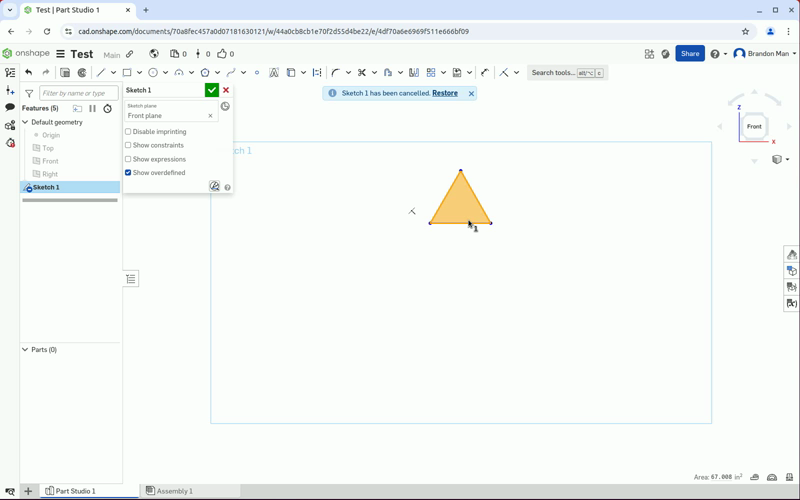
mouse_move(73, 352)
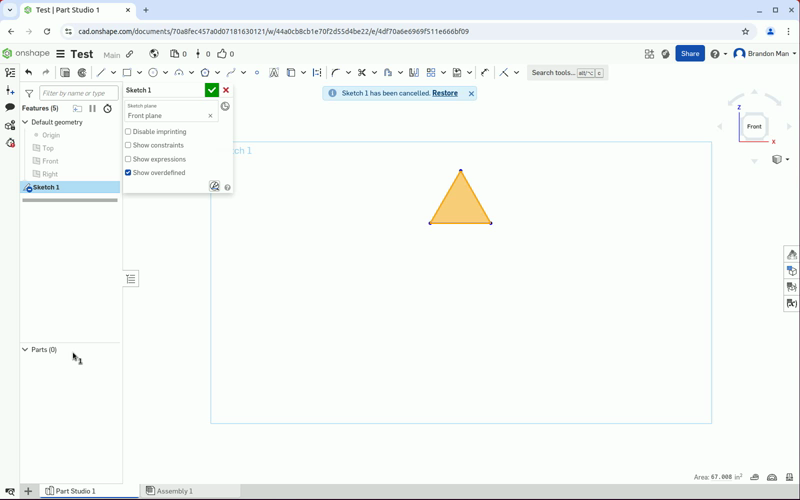
key(shift+y)
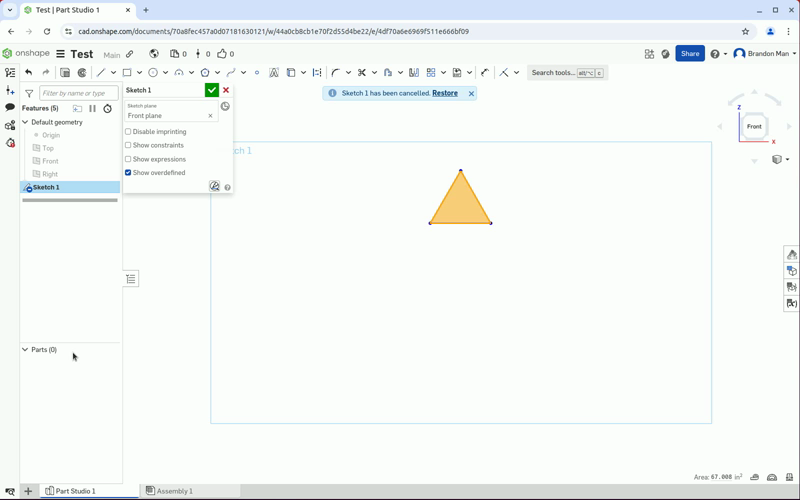
key(shift+e)
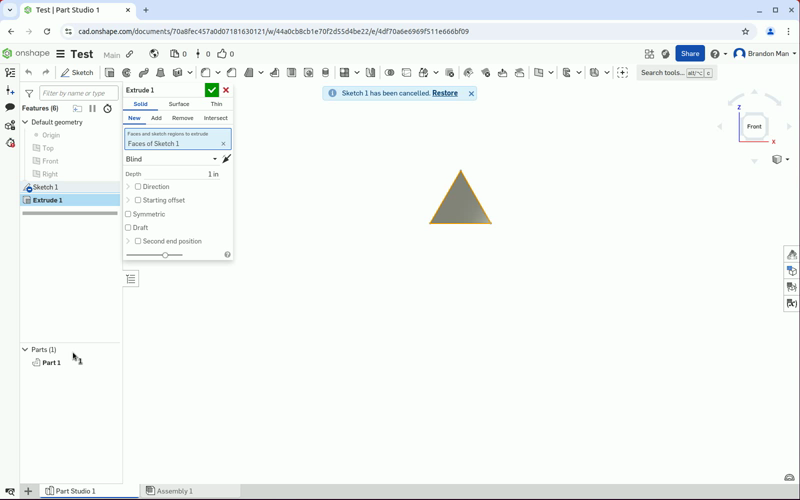
mouse_move(143, 106)
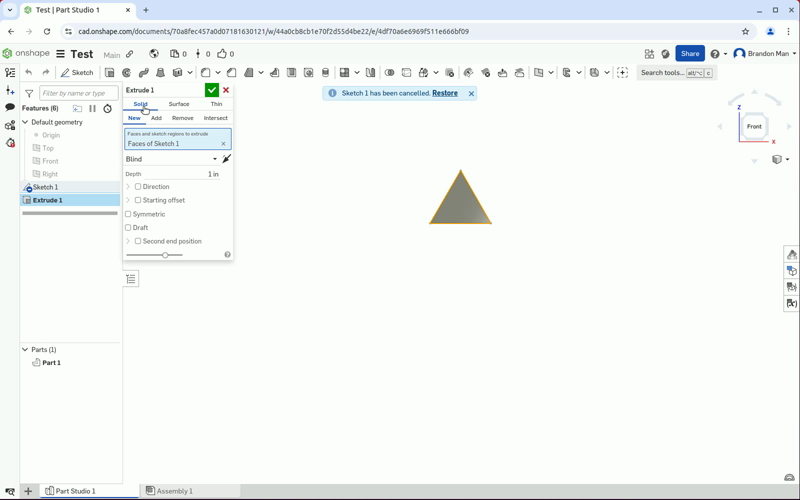
click(143, 106)
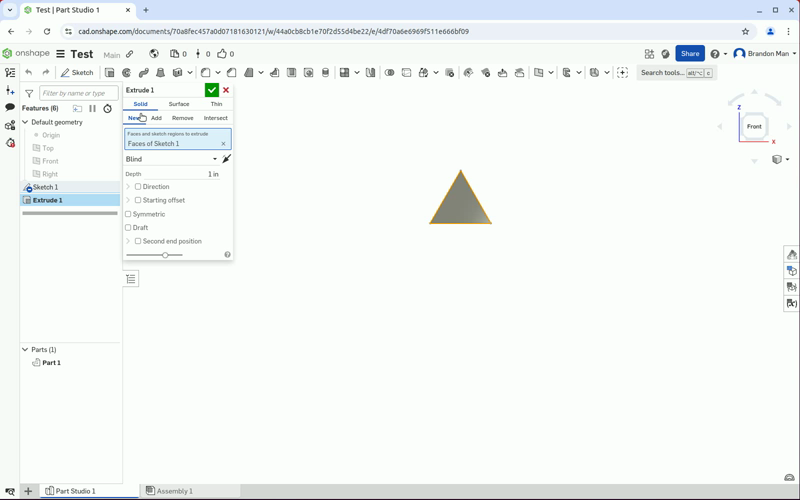
mouse_move(137, 120)
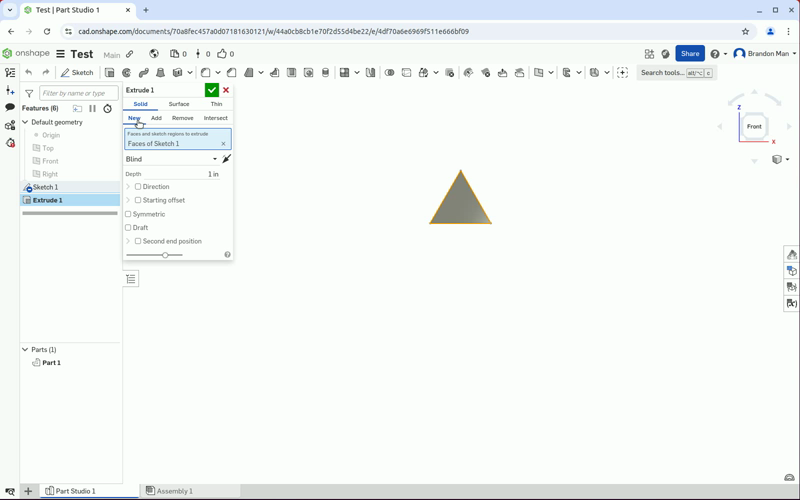
click(137, 120)
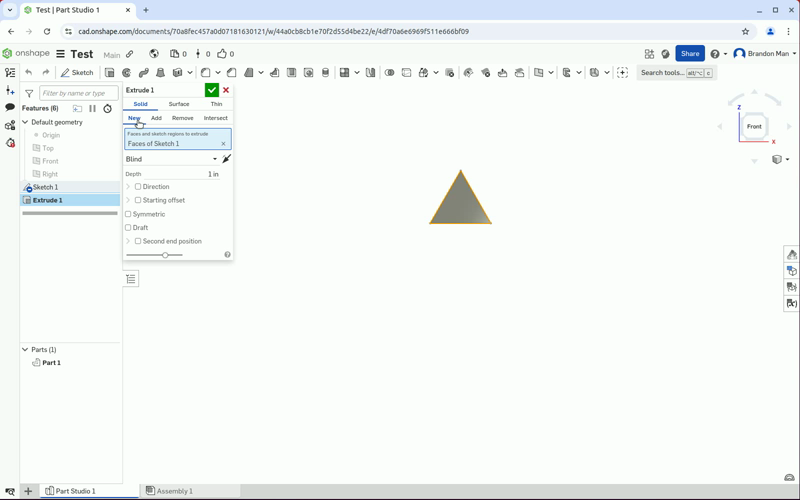
key(tab, 4)
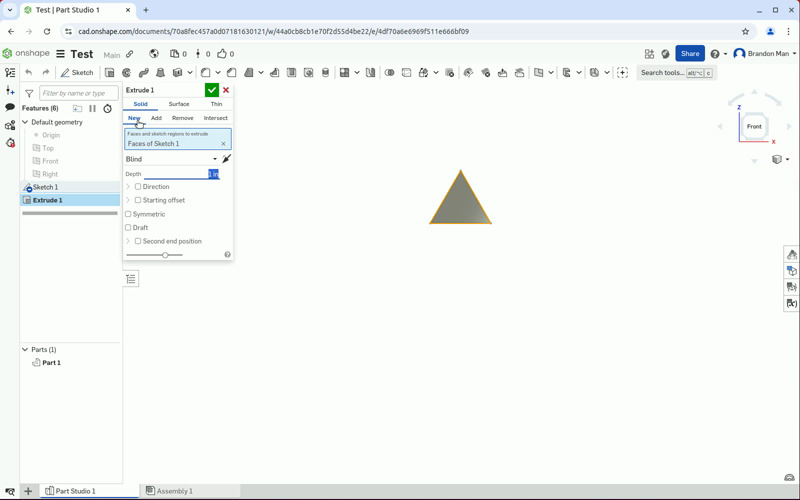
text(7.703)
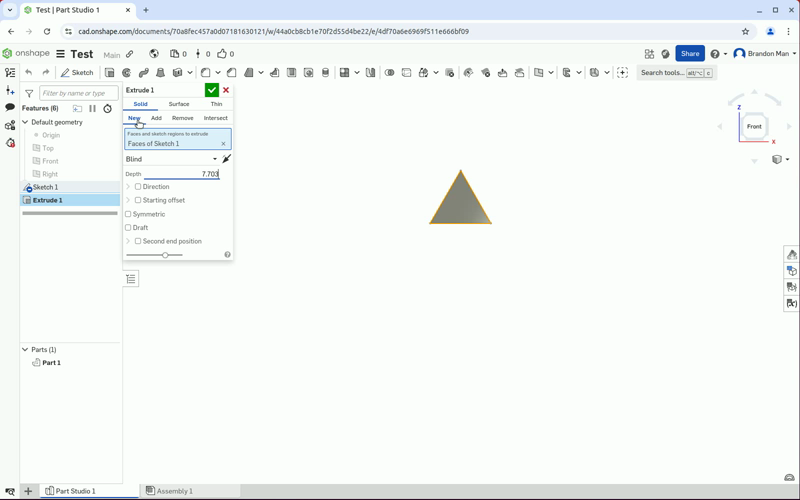
key(enter)
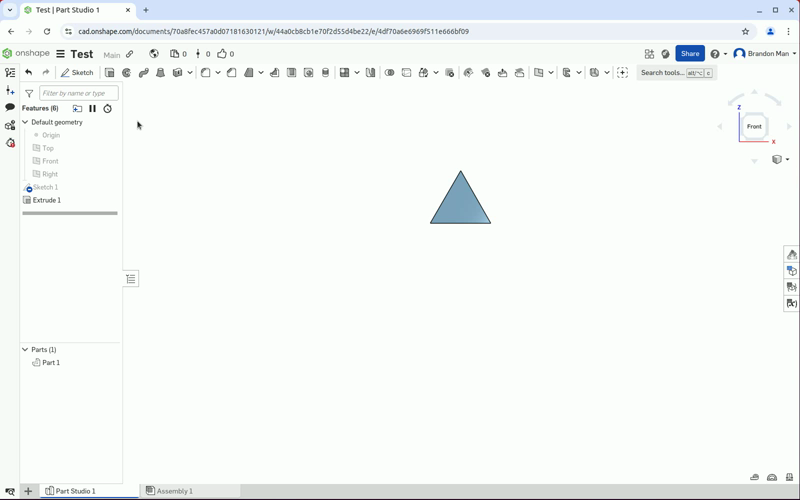
key(shift+h)
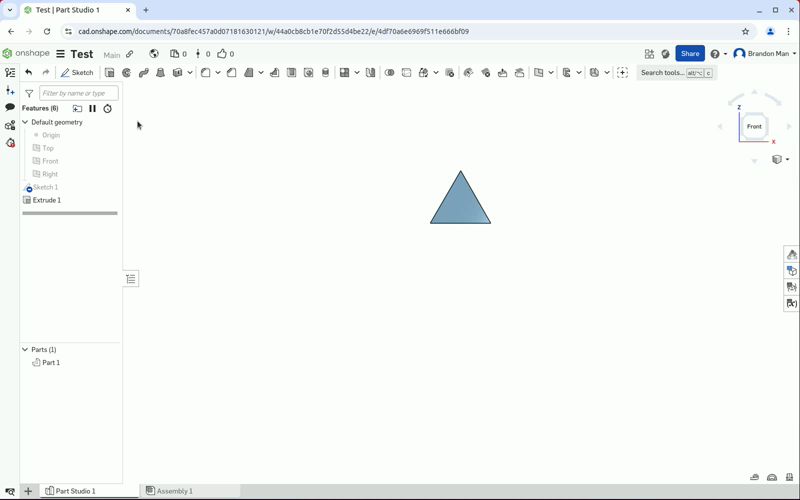
key(shift+h)
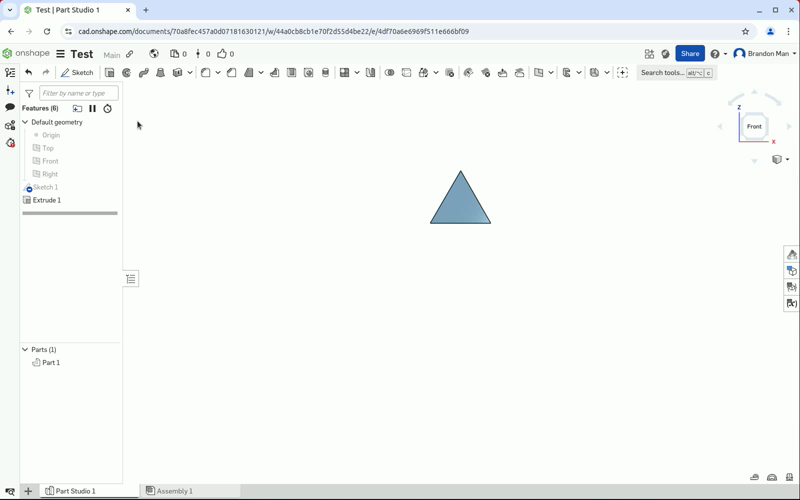
mouse_move(73, 189)
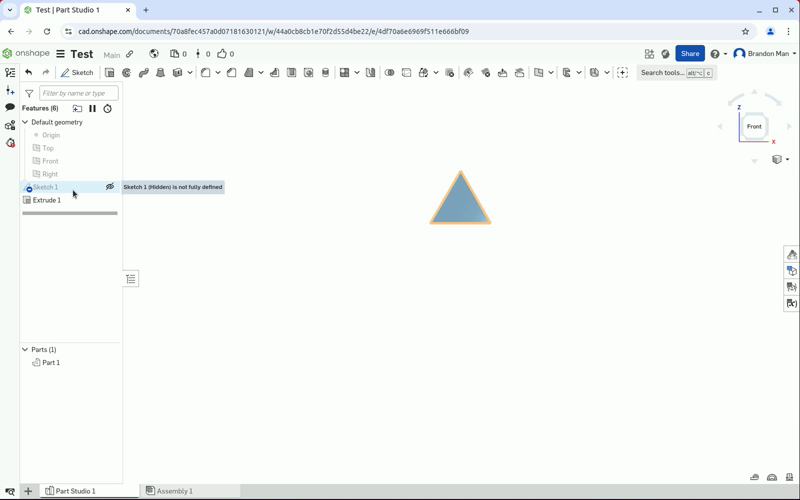
click(73, 189)
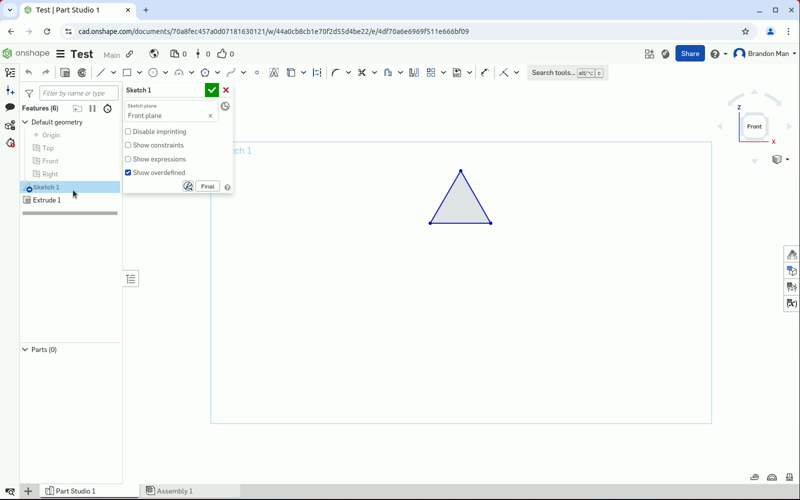
mouse_move(229, 92)
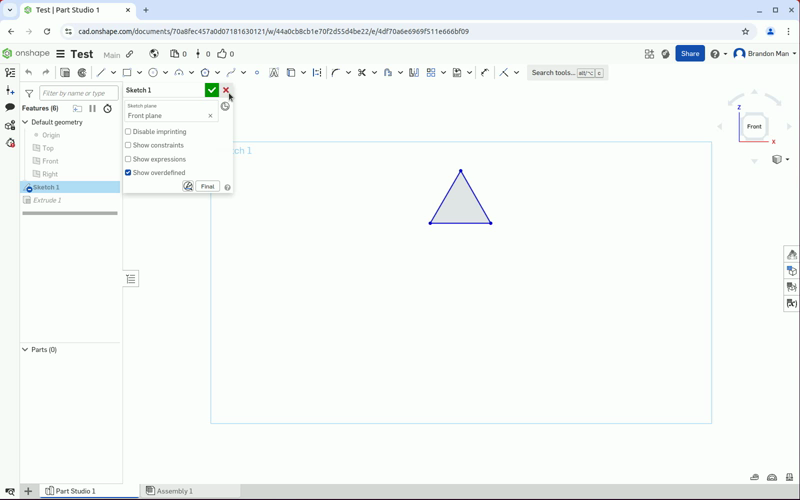
click(229, 92)
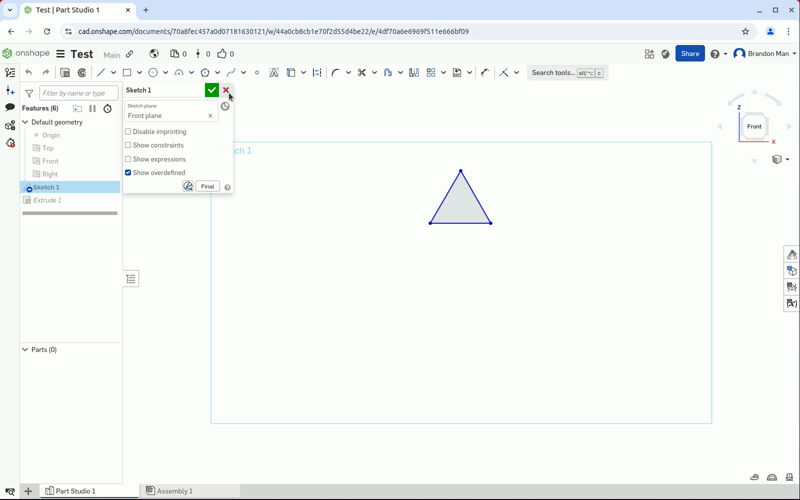
key(shift+s)
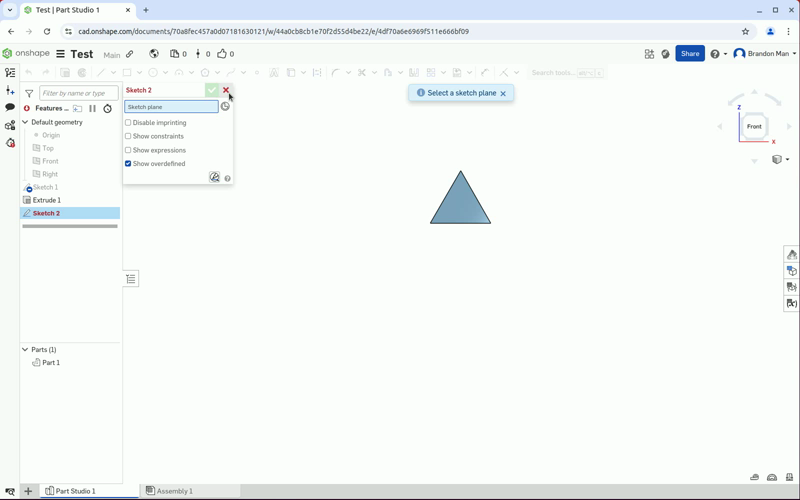
mouse_move(73, 163)
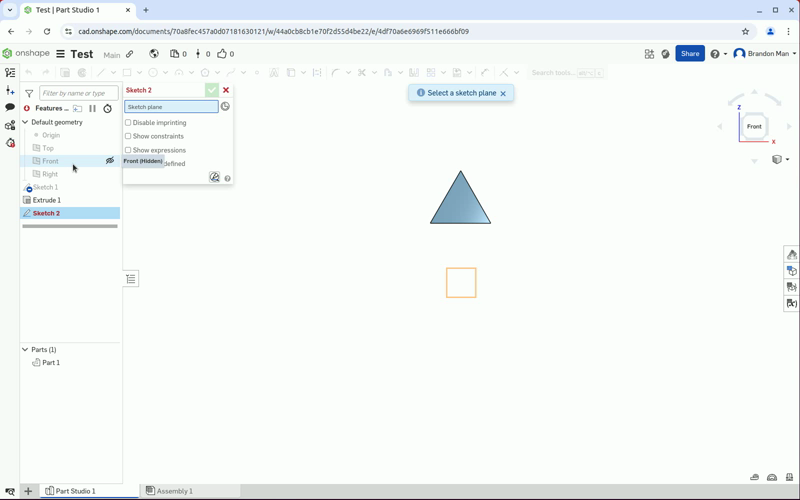
click(73, 163)
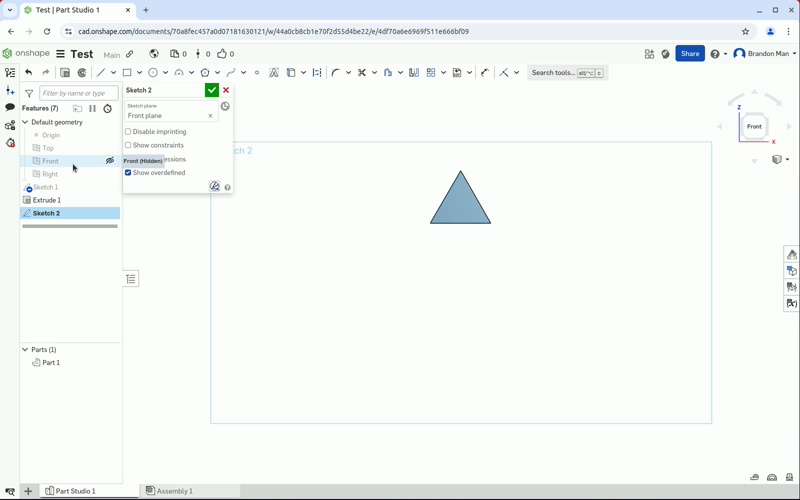
mouse_move(73, 352)
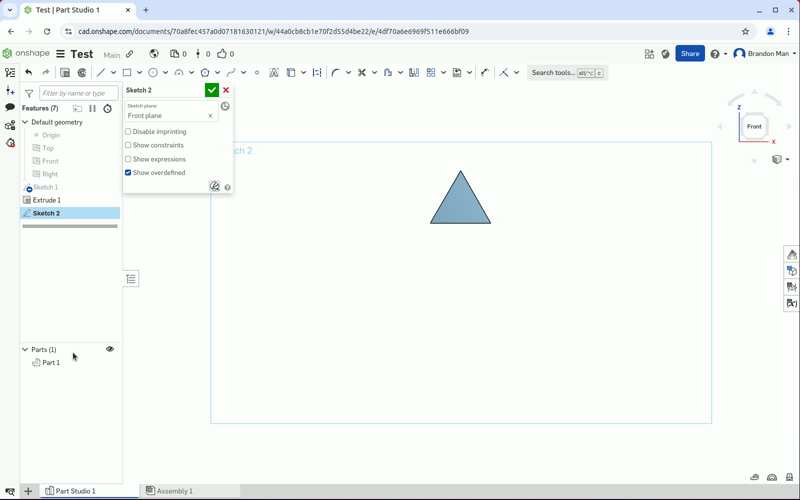
key(y)
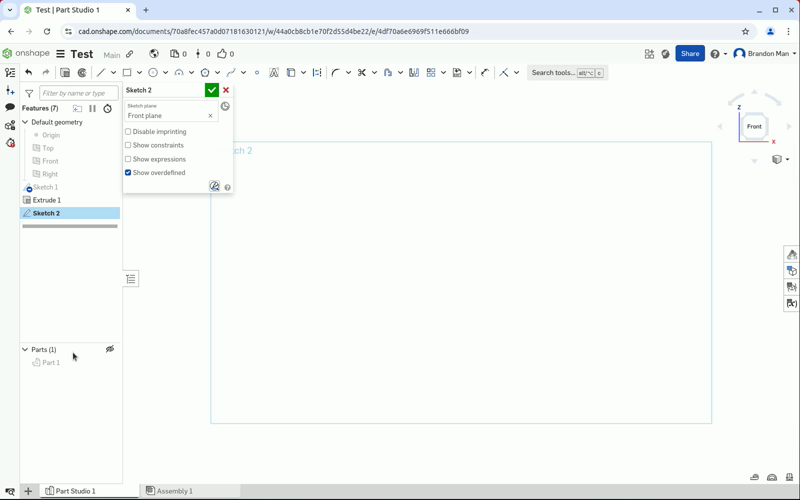
key(l)
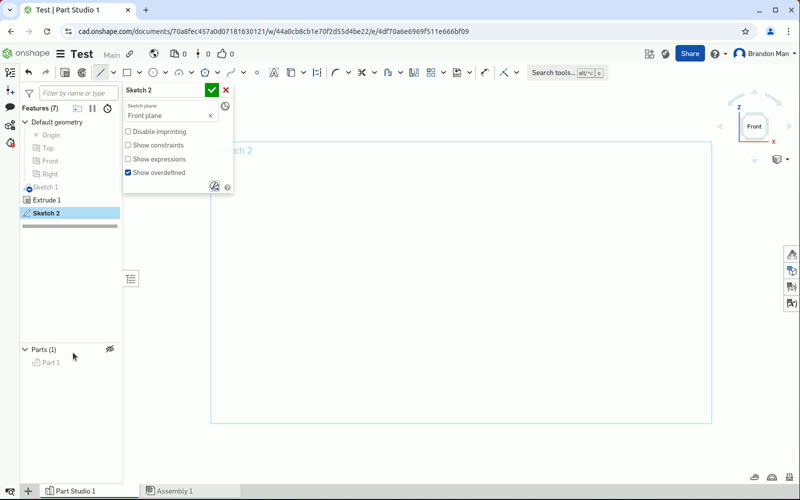
key_down(shift)
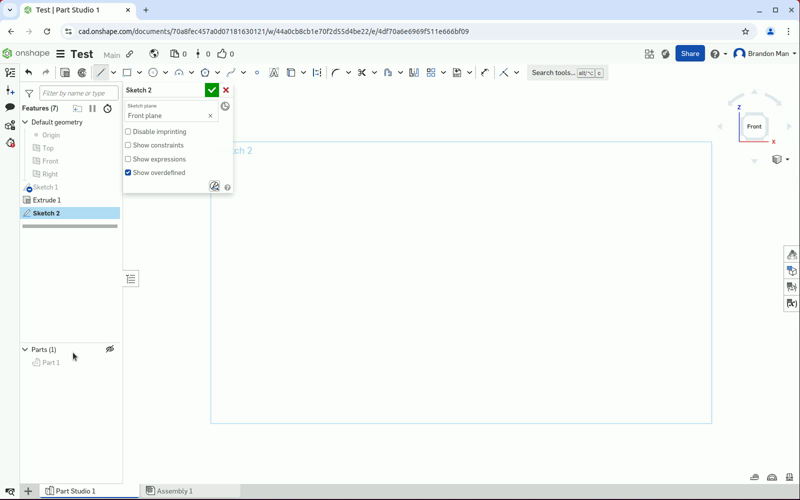
mouse_move(430, 342)
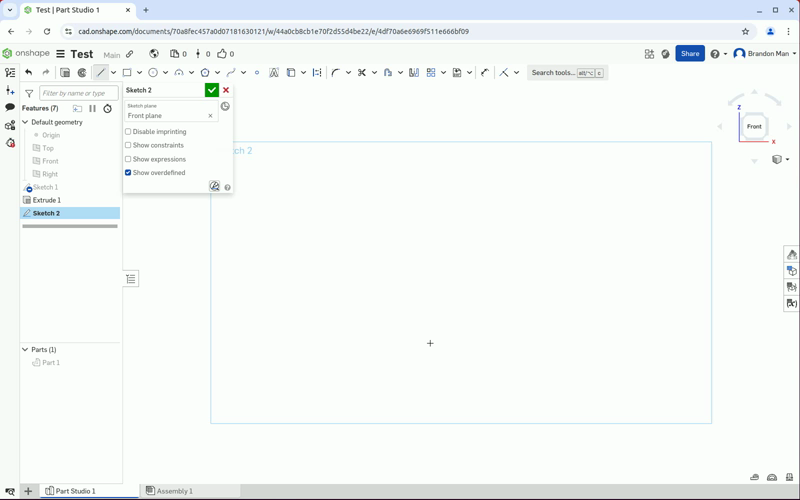
click(430, 342)
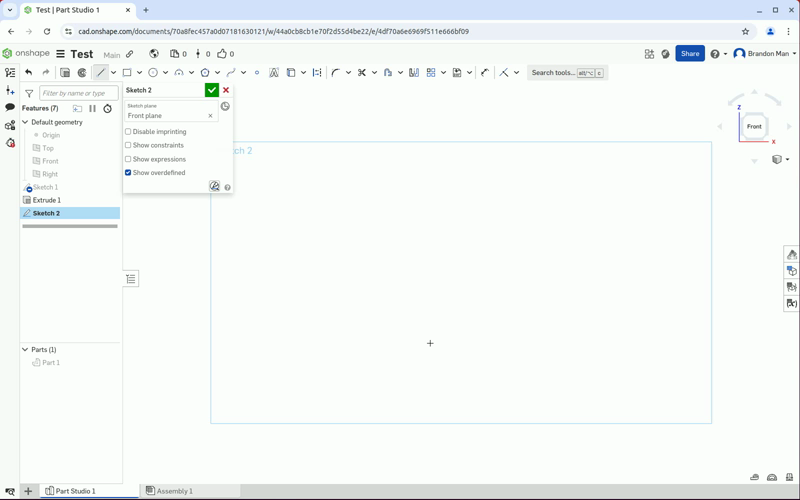
key_up(shift)
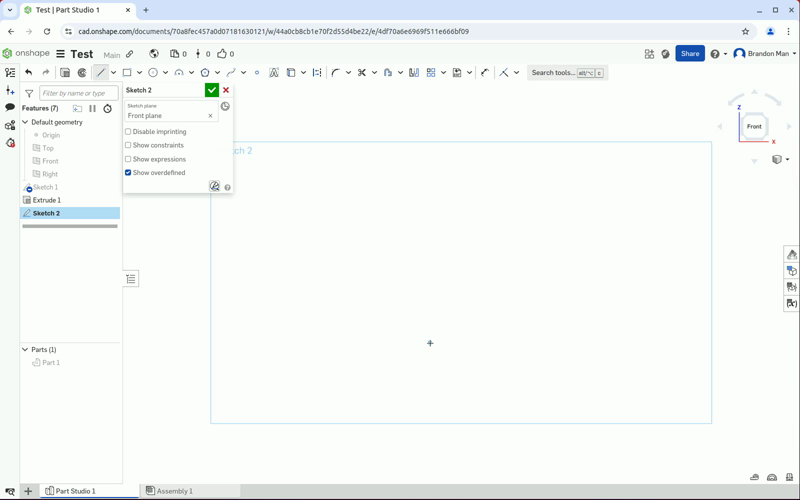
key_down(shift)
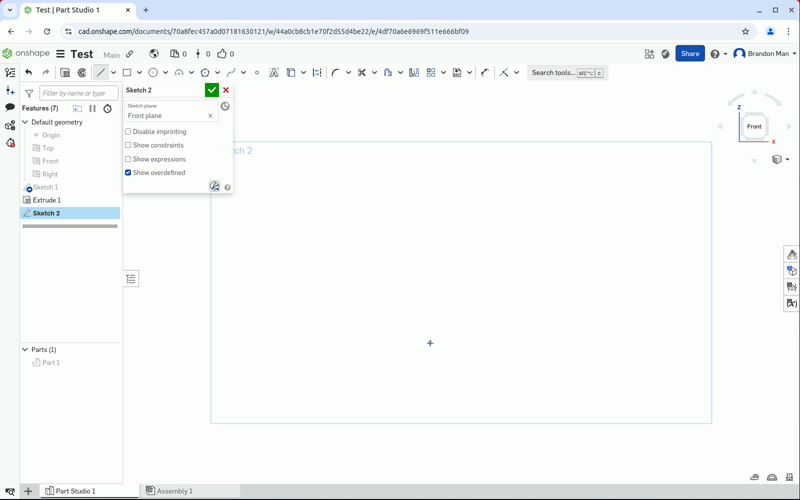
mouse_move(491, 342)
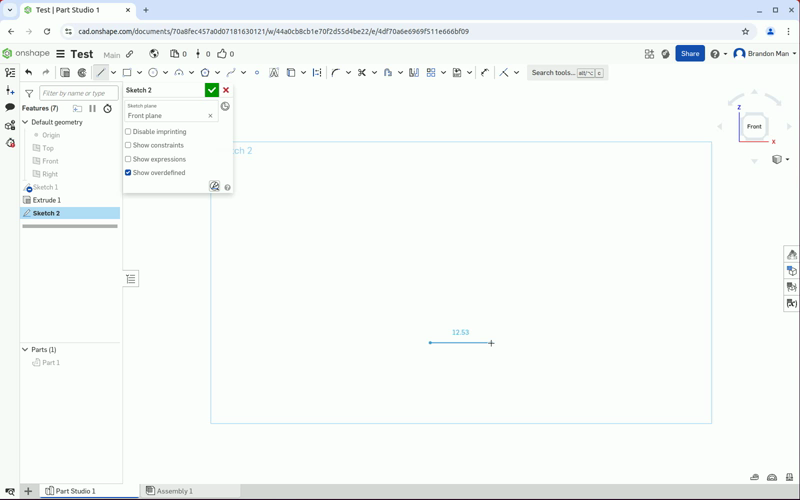
click(491, 342)
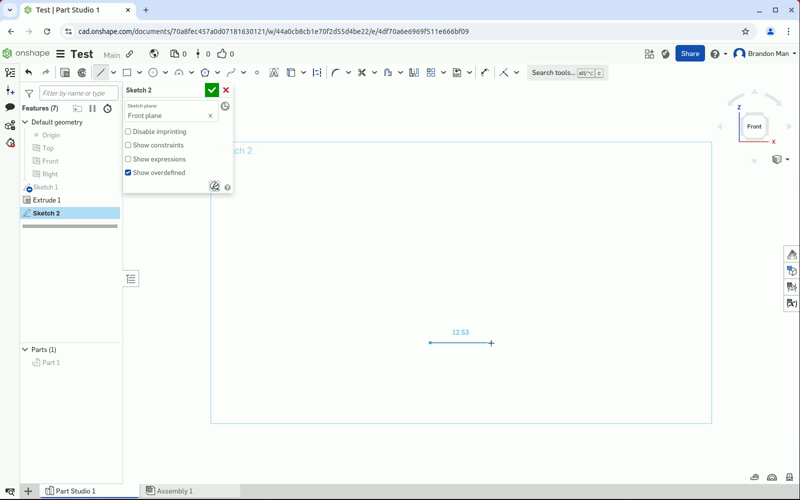
key_up(shift)
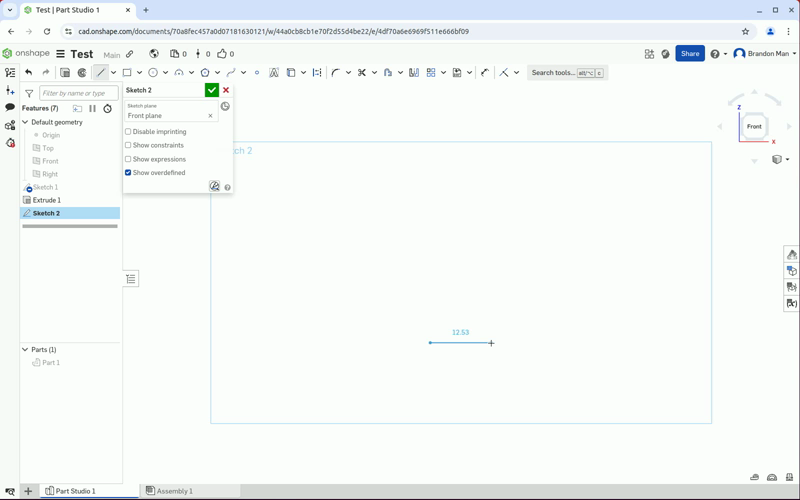
key_down(shift)
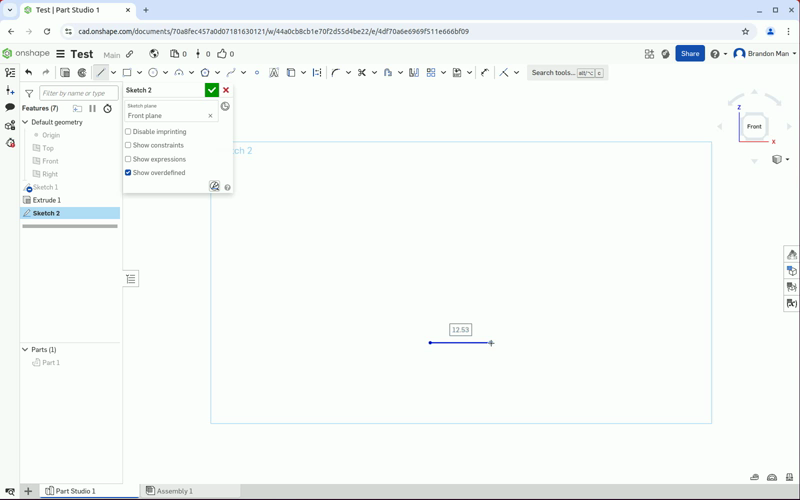
mouse_move(491, 222)
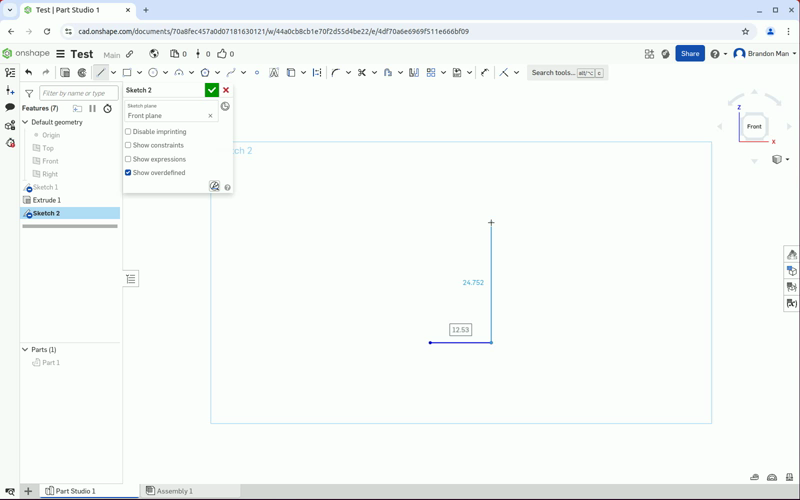
click(491, 222)
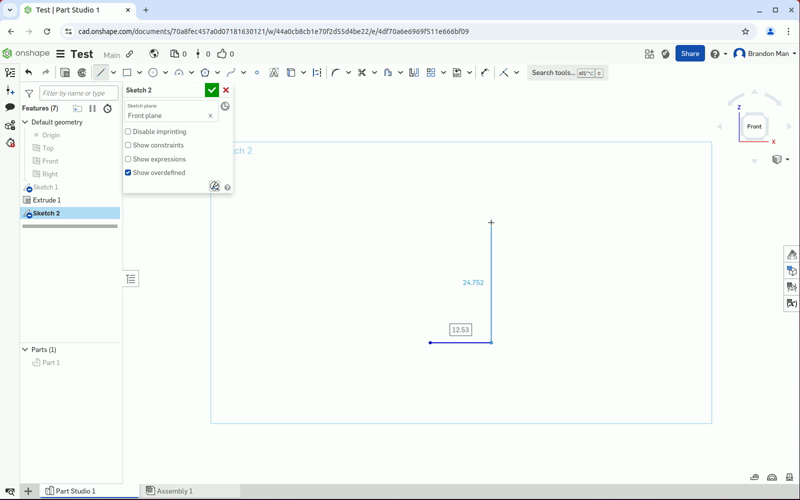
key_up(shift)
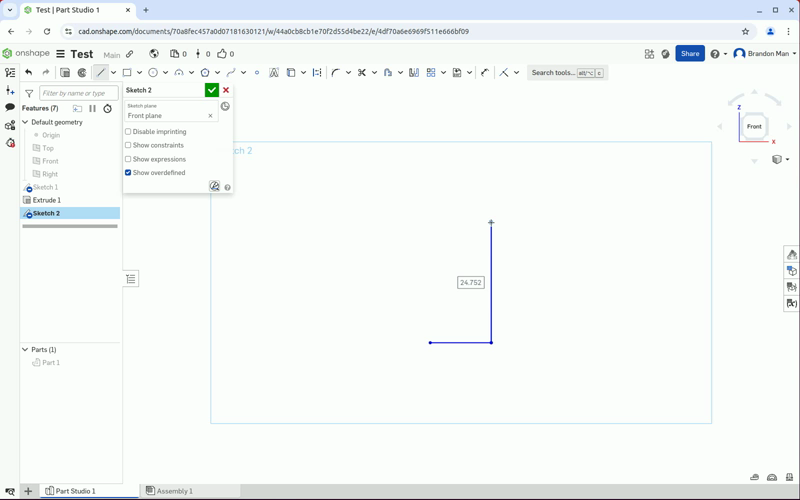
key_down(shift)
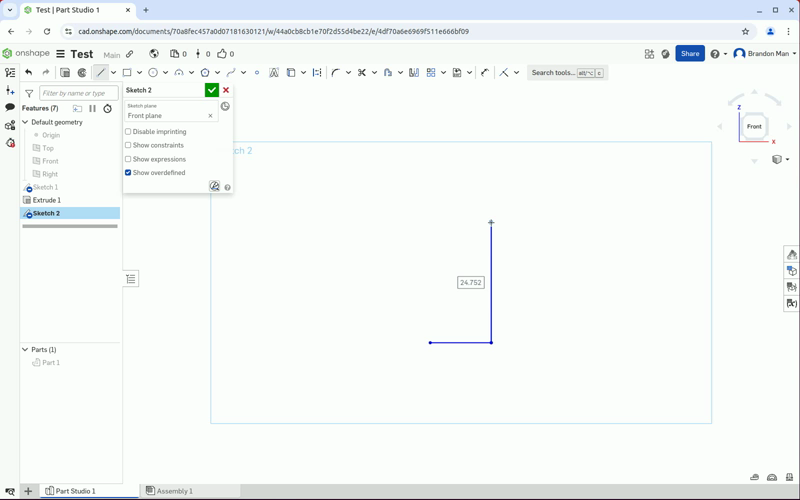
mouse_move(430, 222)
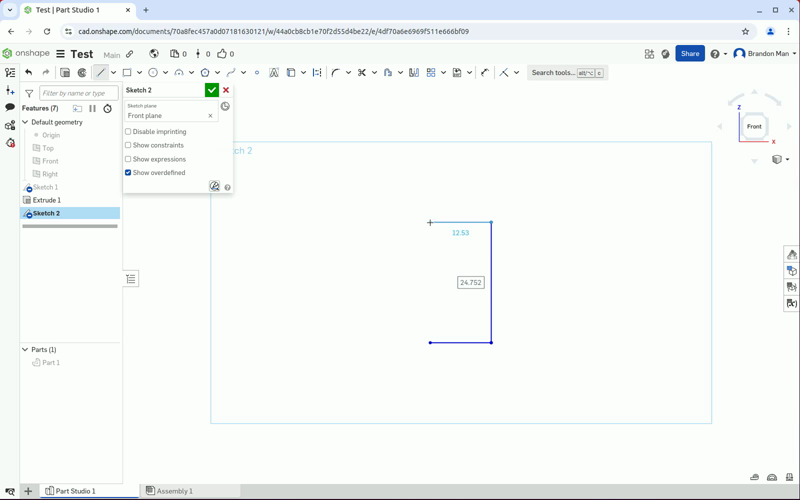
click(430, 222)
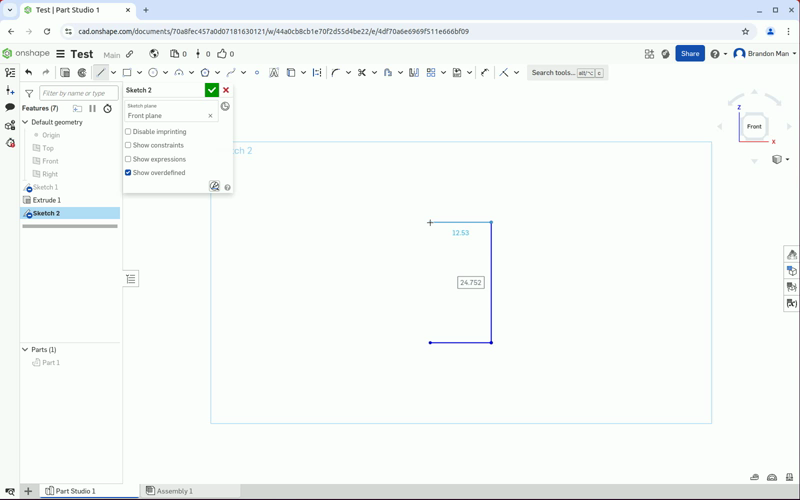
key_up(shift)
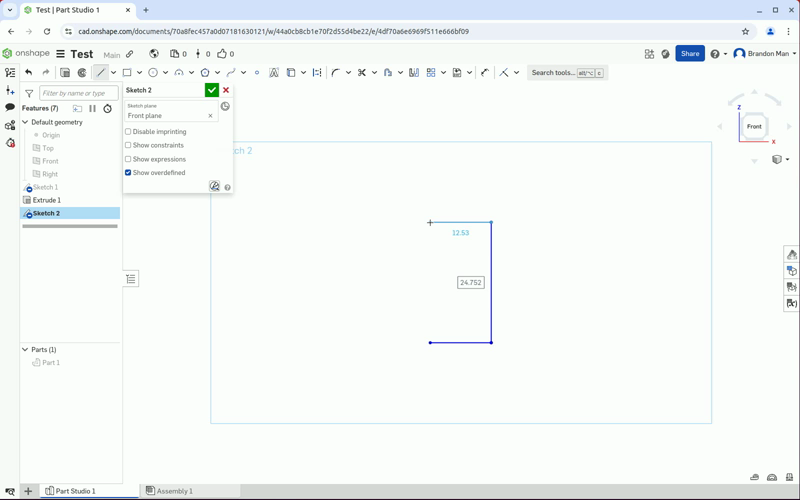
key_down(shift)
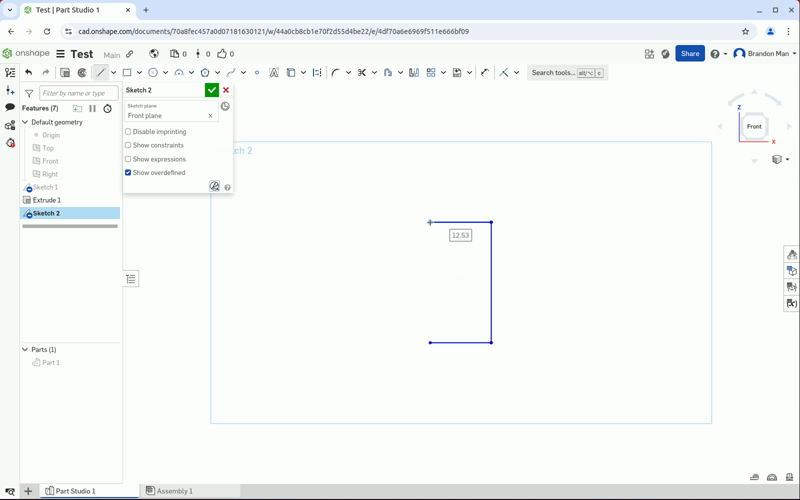
mouse_move(430, 342)
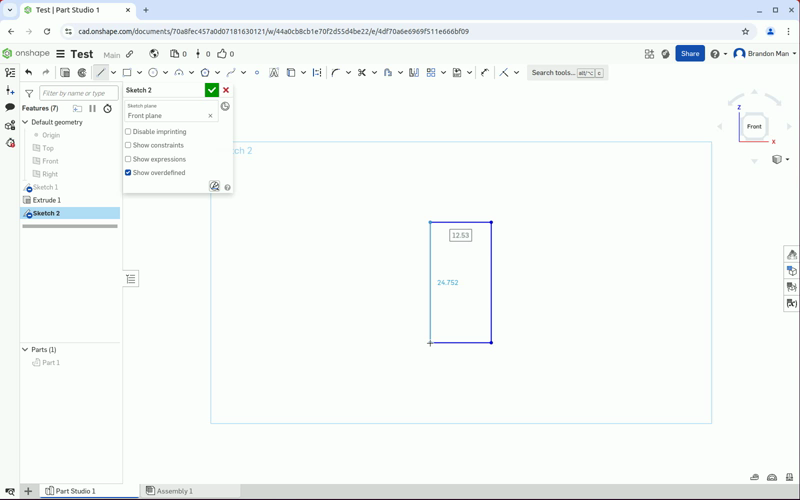
key_up(shift)
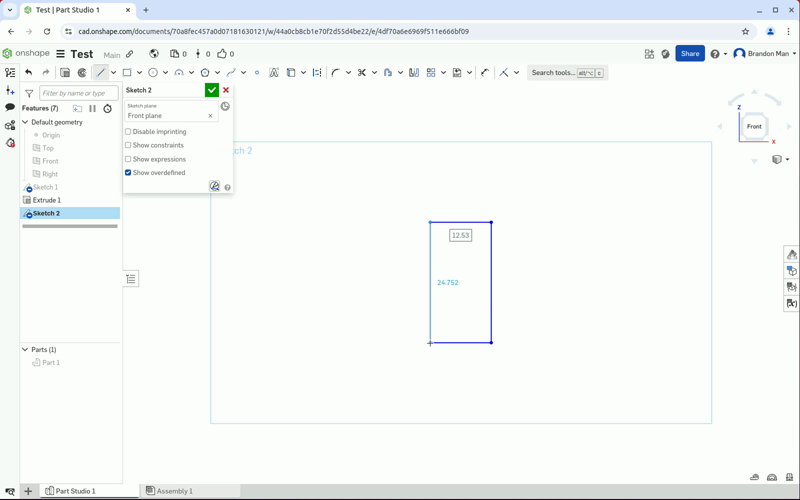
click(430, 342)
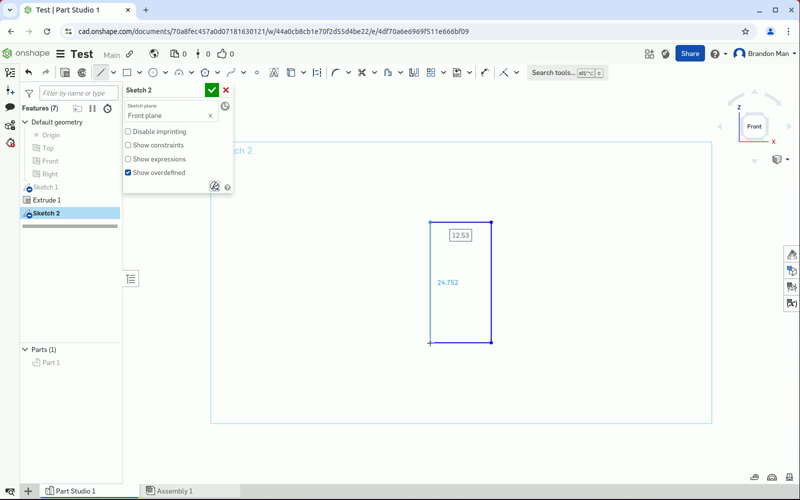
key(esc)
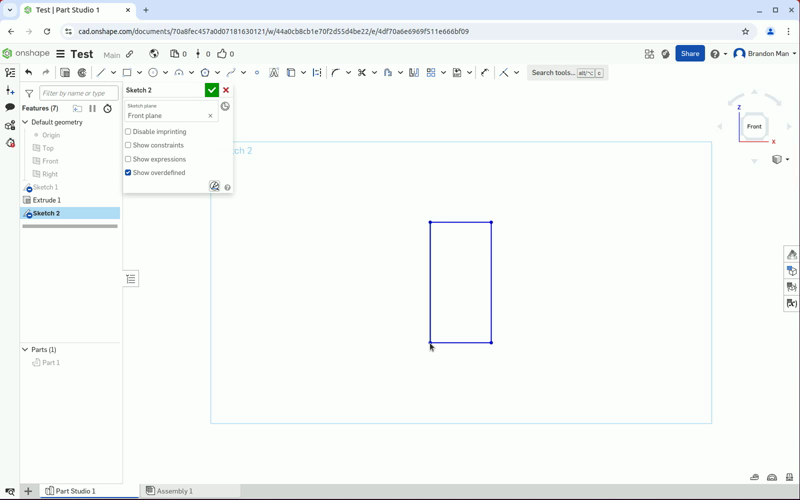
key(c)
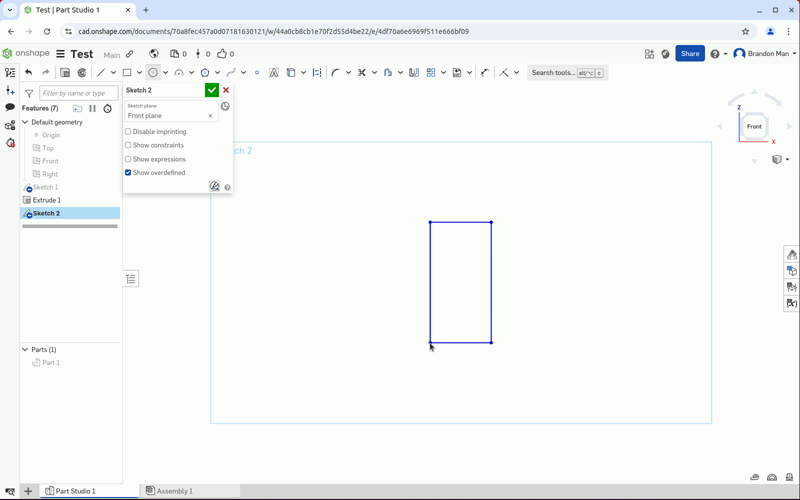
key_down(shift)
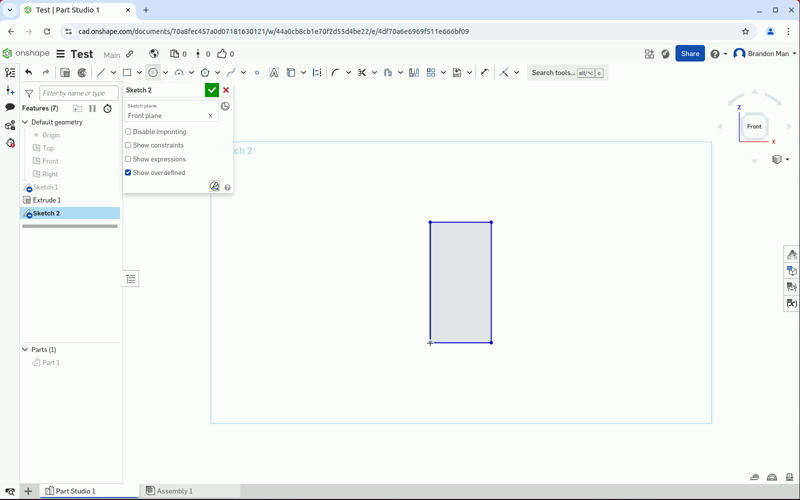
mouse_move(460, 247)
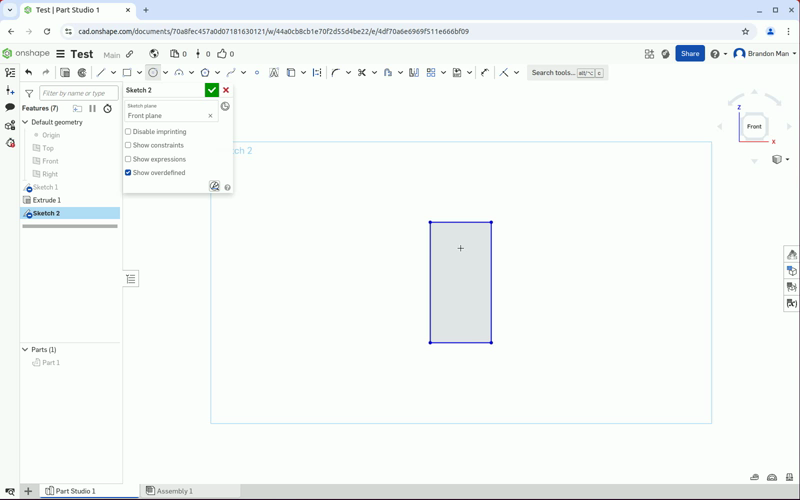
click(460, 247)
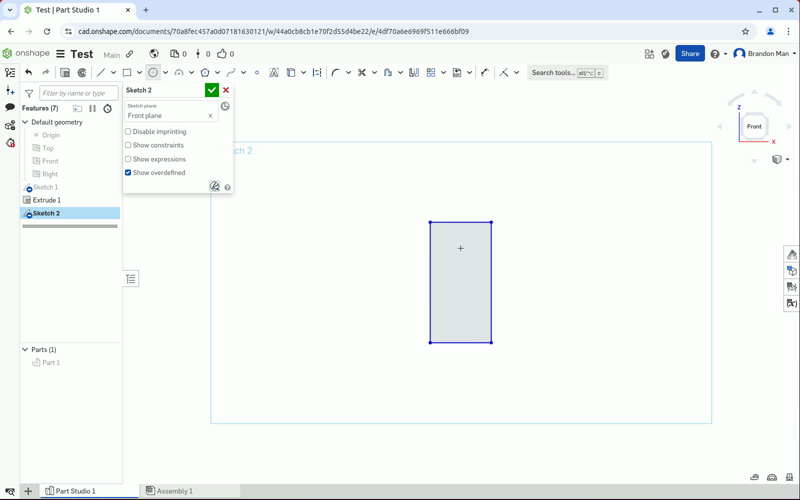
key_up(shift)
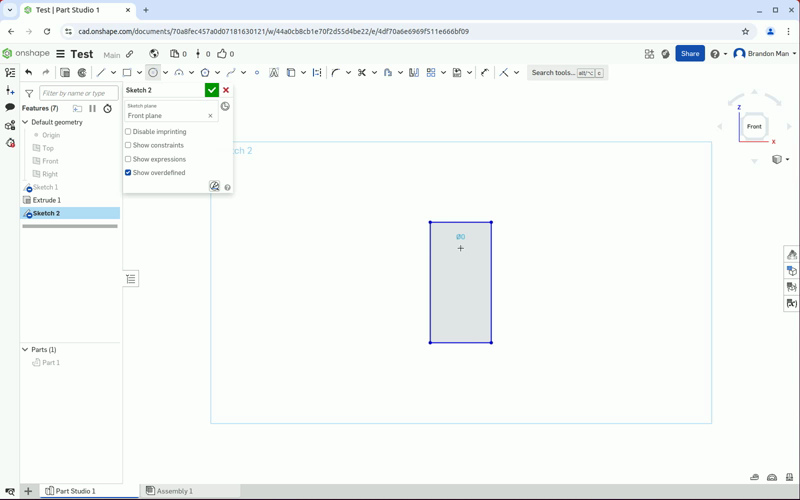
mouse_move(472, 247)
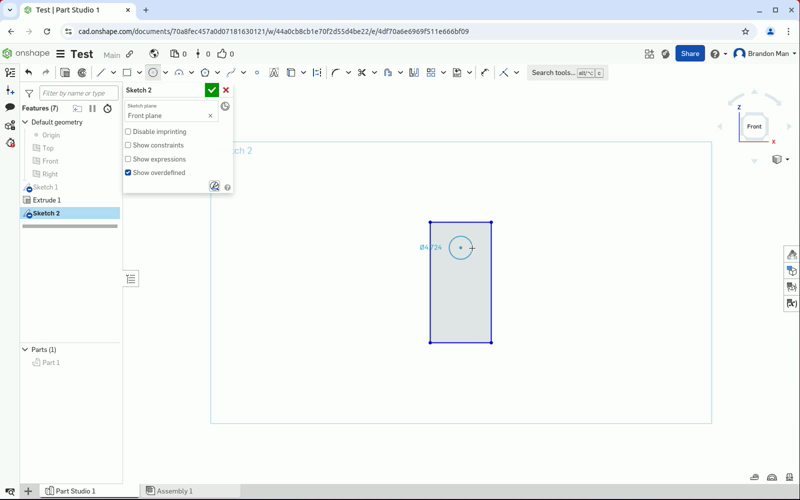
click(472, 247)
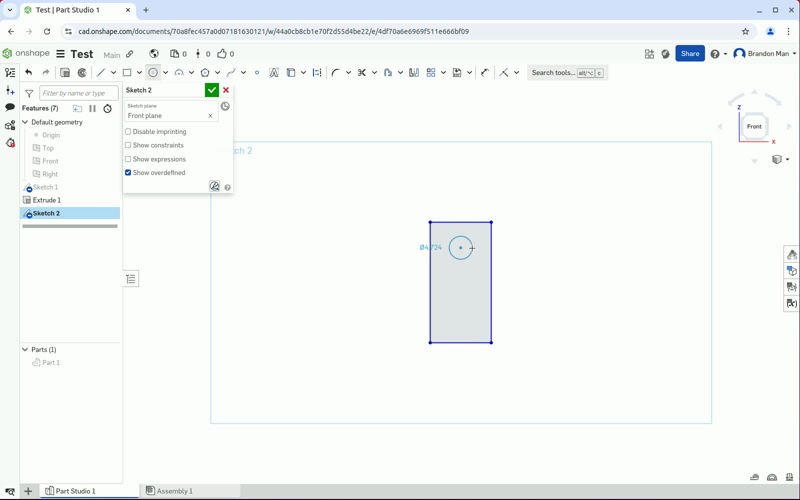
key(esc)
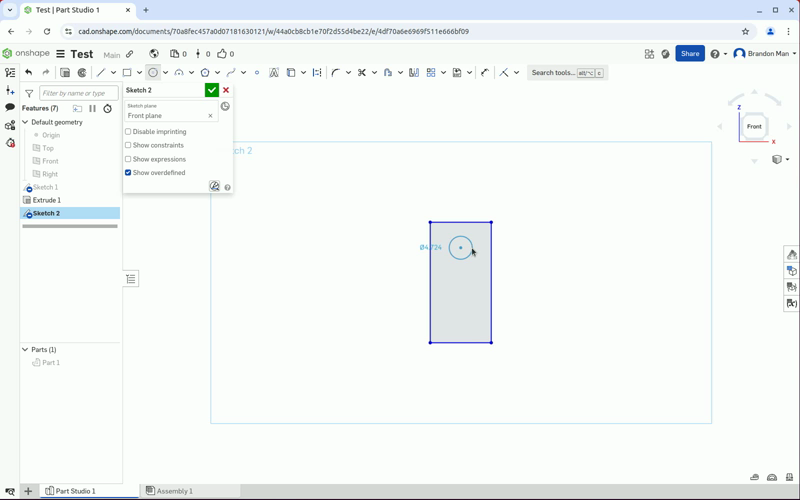
mouse_move(462, 308)
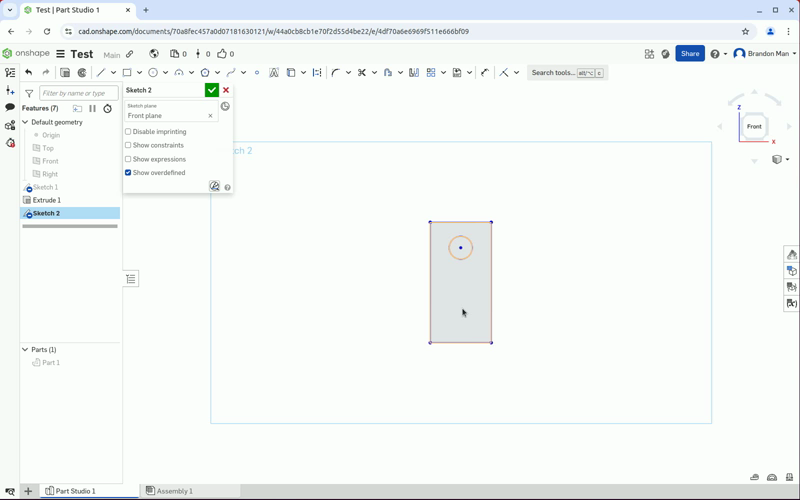
click(462, 308)
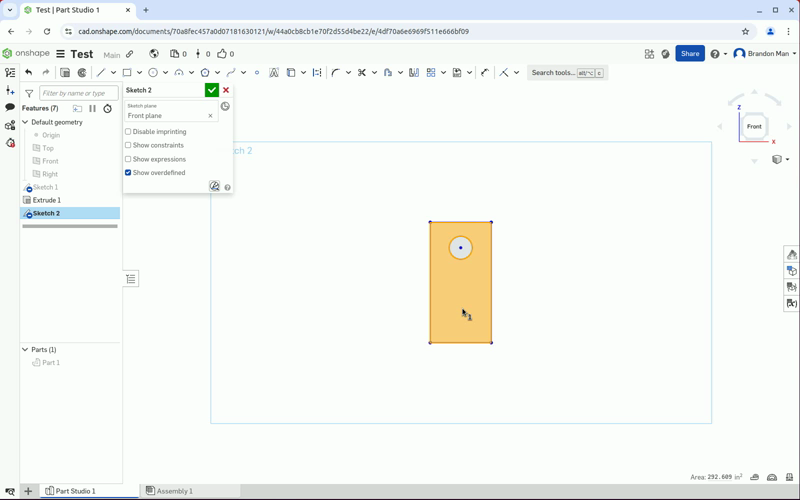
mouse_move(73, 352)
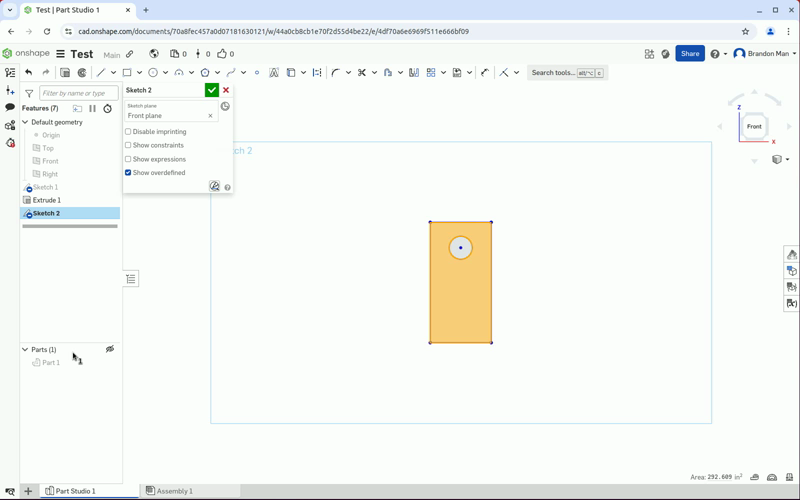
key(shift+y)
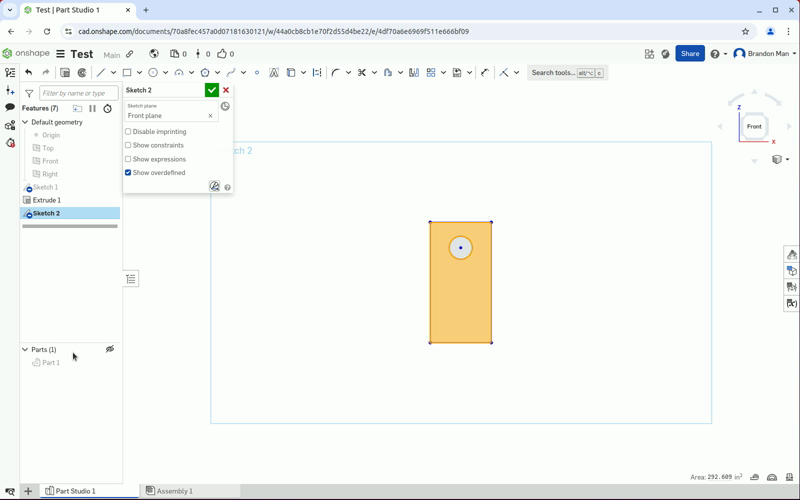
key(shift+e)
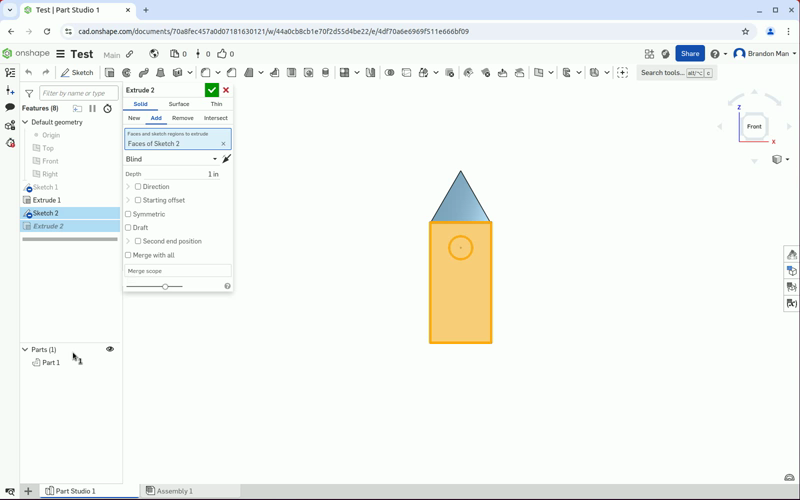
mouse_move(143, 106)
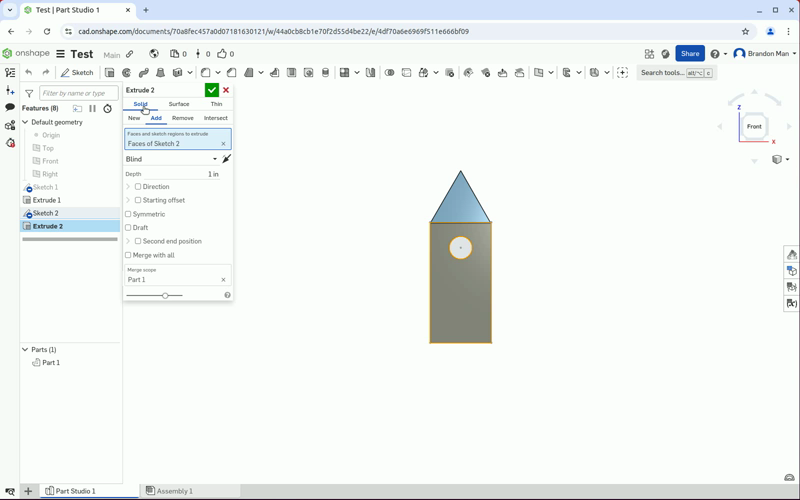
click(143, 106)
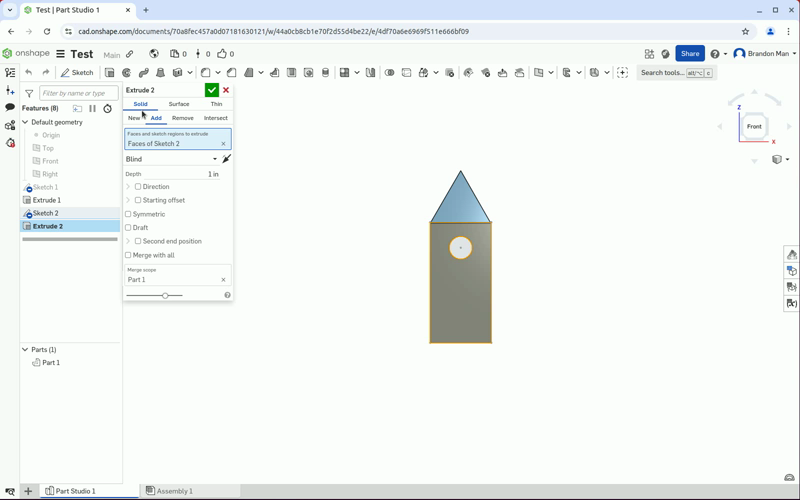
mouse_move(137, 120)
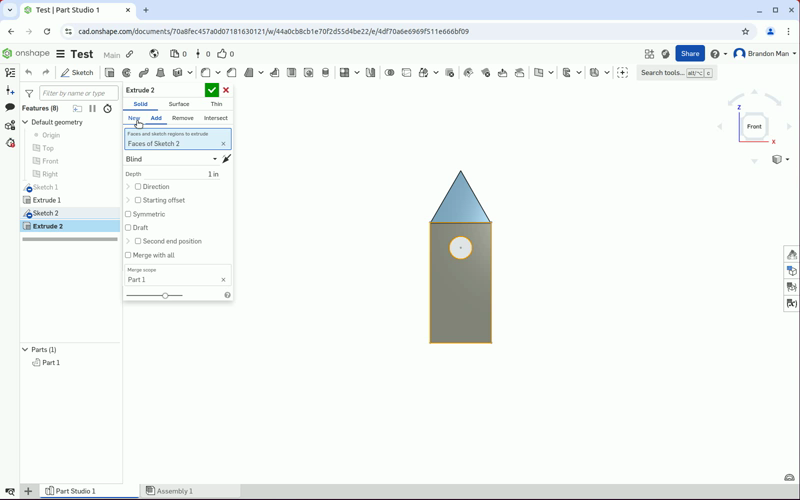
click(137, 120)
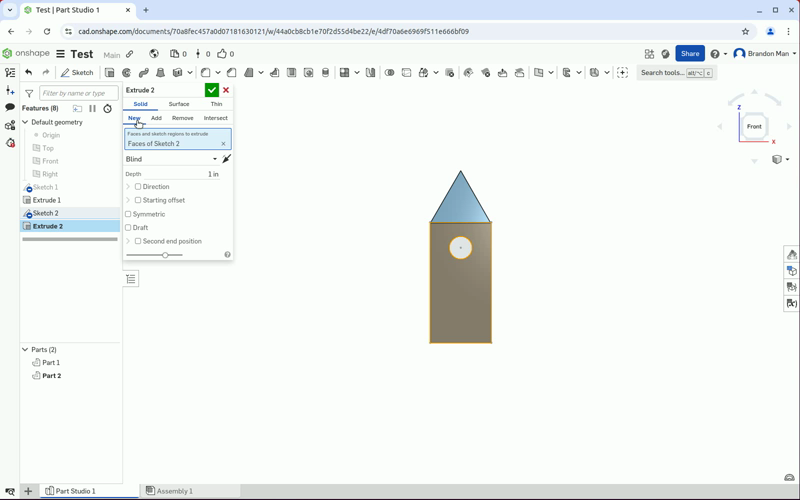
key(tab, 4)
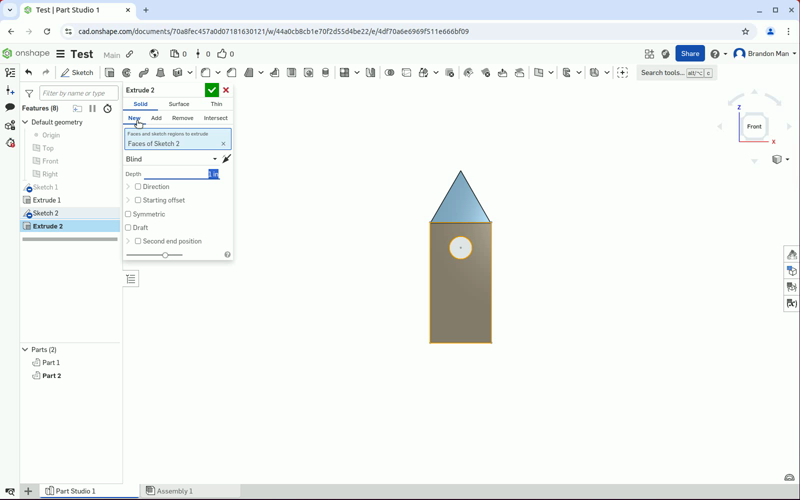
text(7.703)
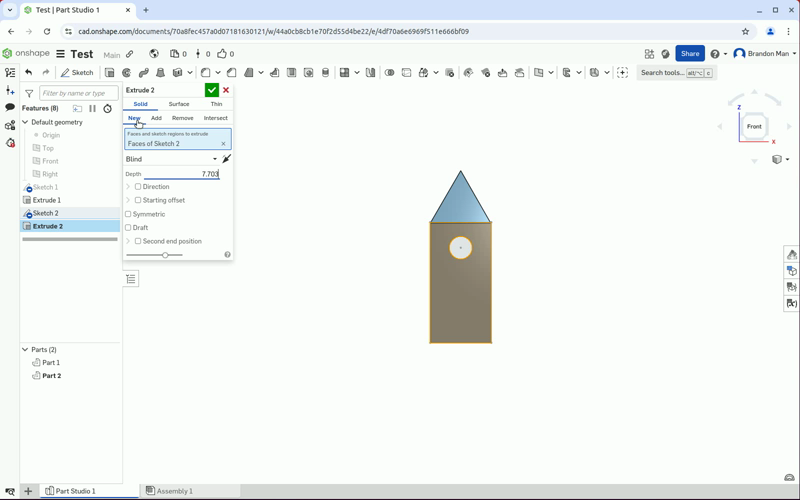
key(enter)
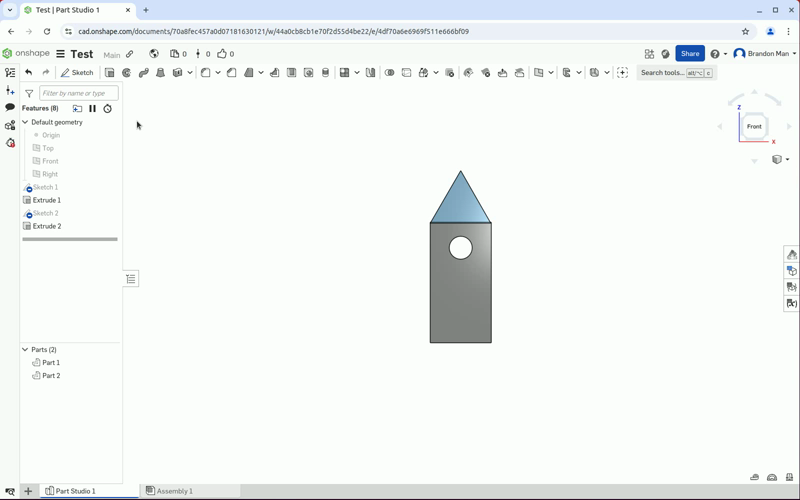
key(shift+h)
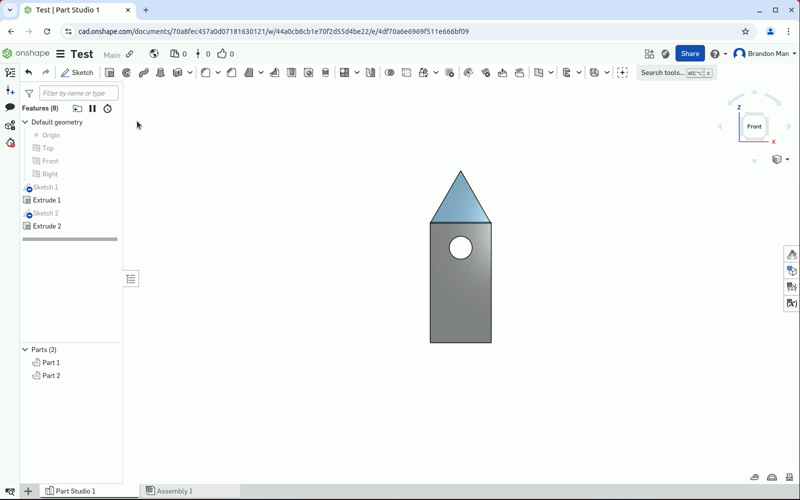
key(shift+h)
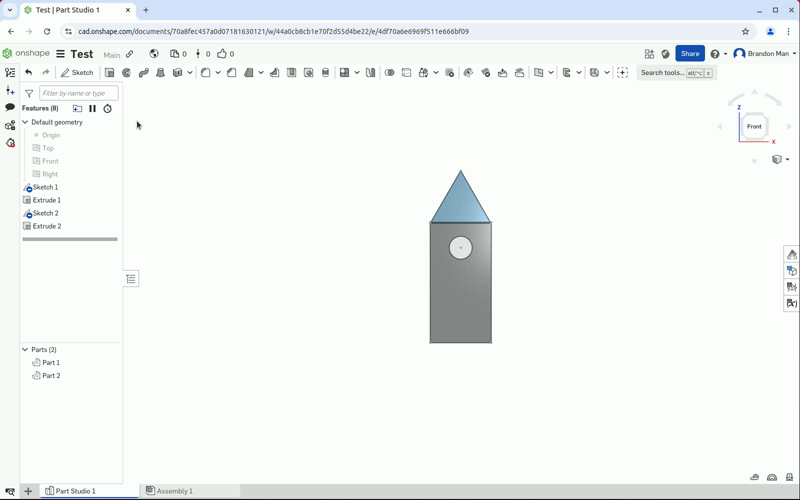
key(shift+7)
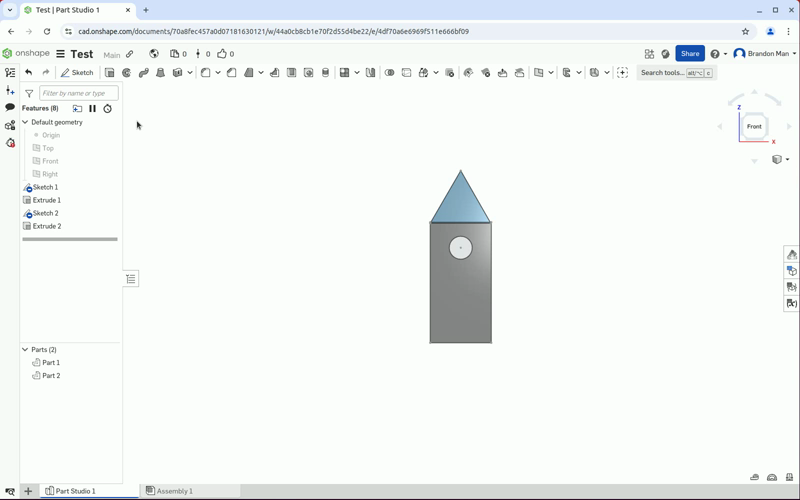
key(left, 2)
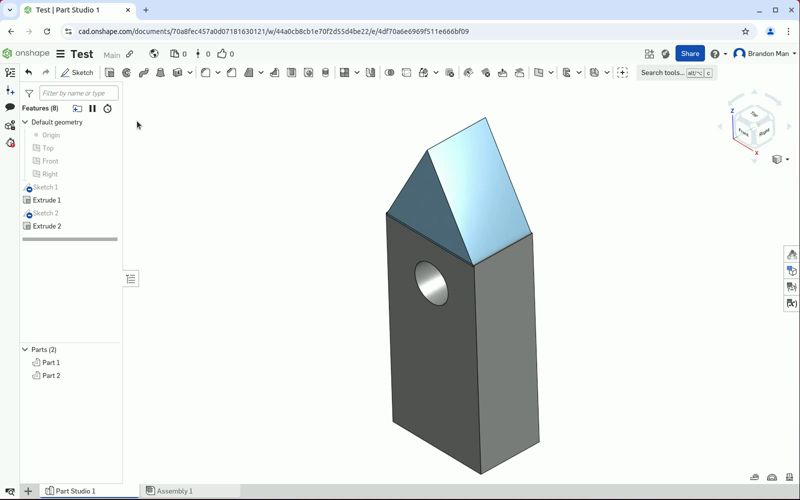
key(down, 2)
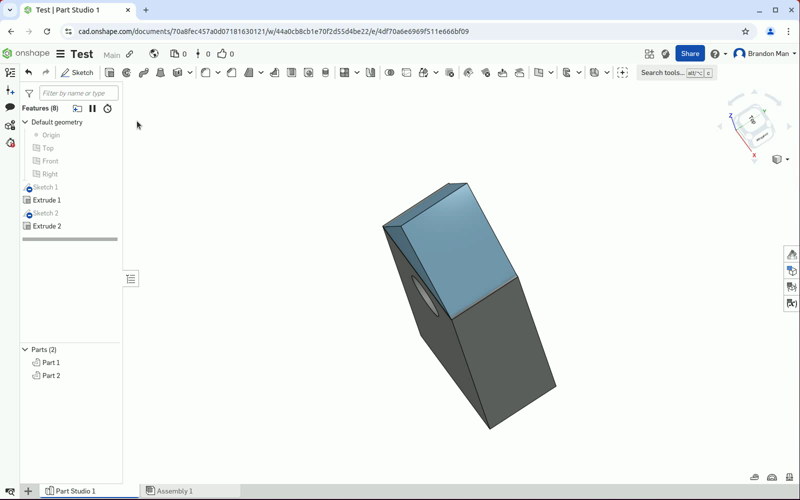
key(up, 2)
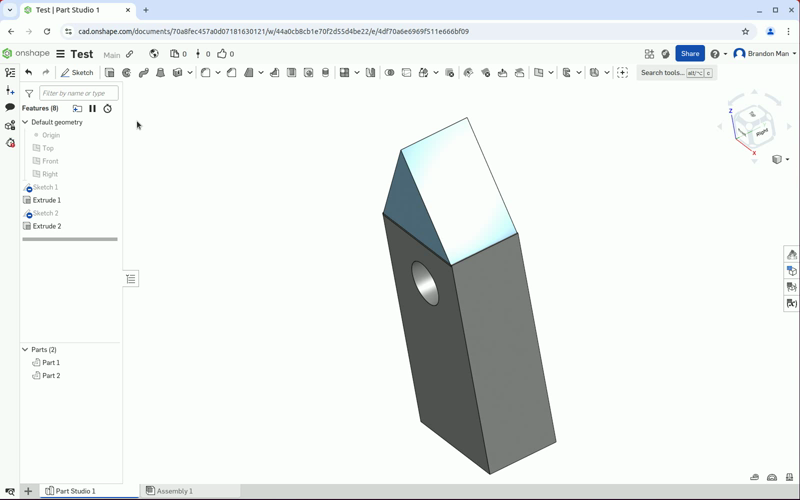
key(right, 2)
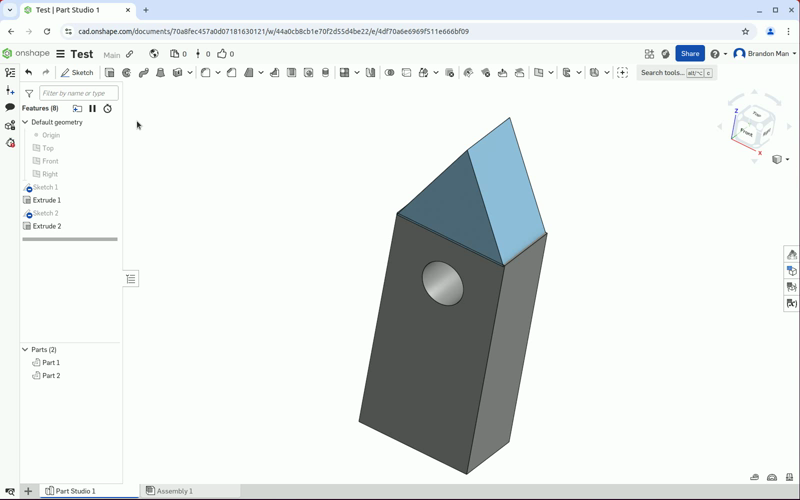
mouse_move(73, 189)
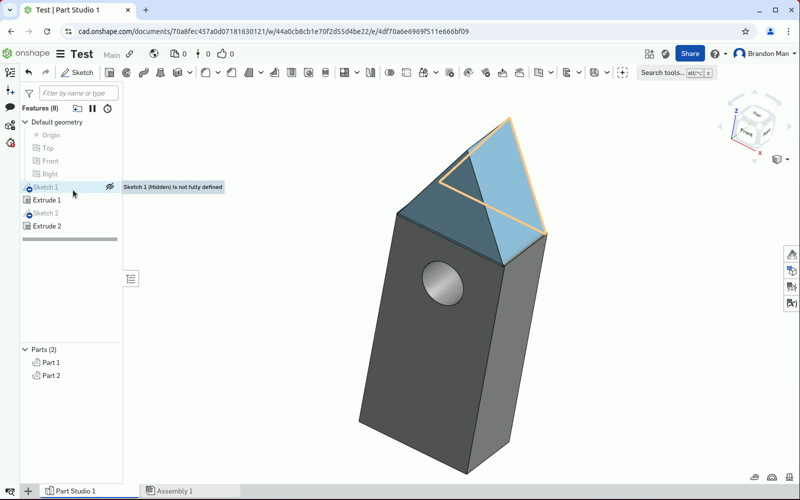
click(73, 189)